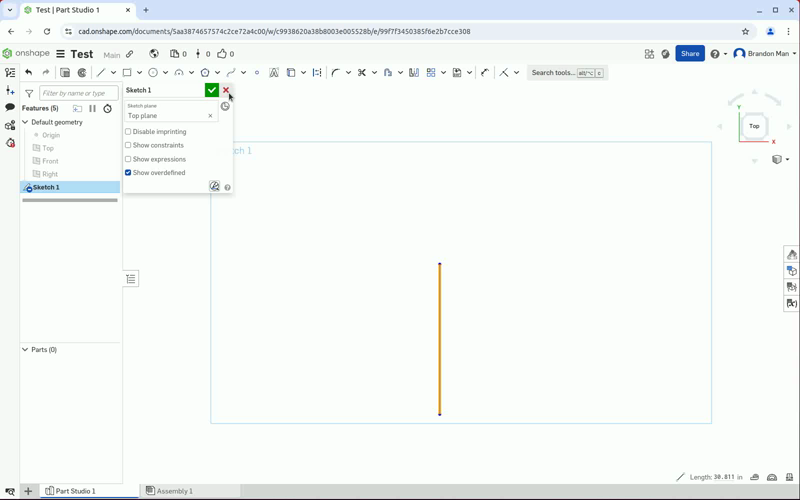
key(shift+h)
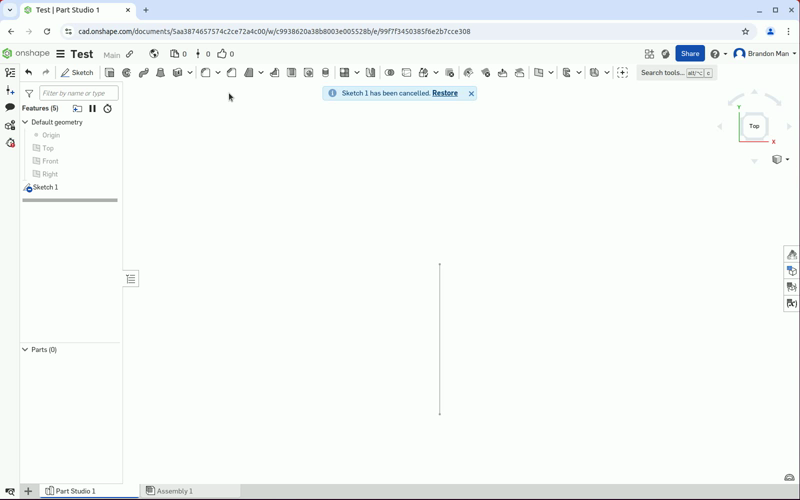
mouse_move(73, 352)
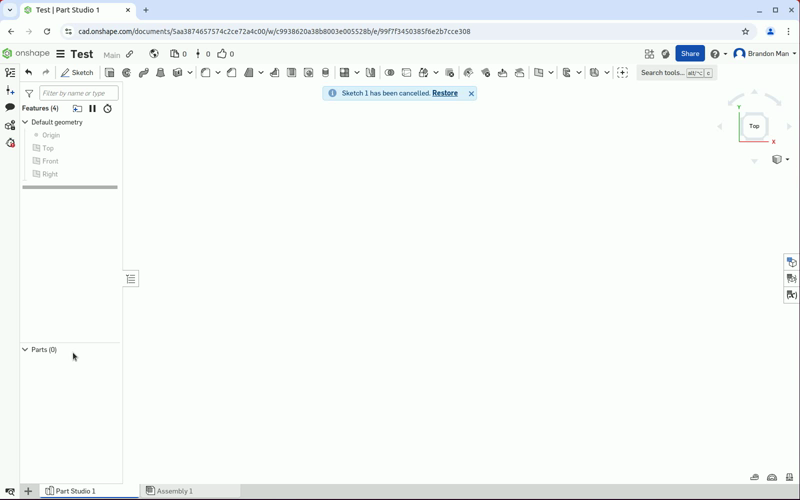
key(y)
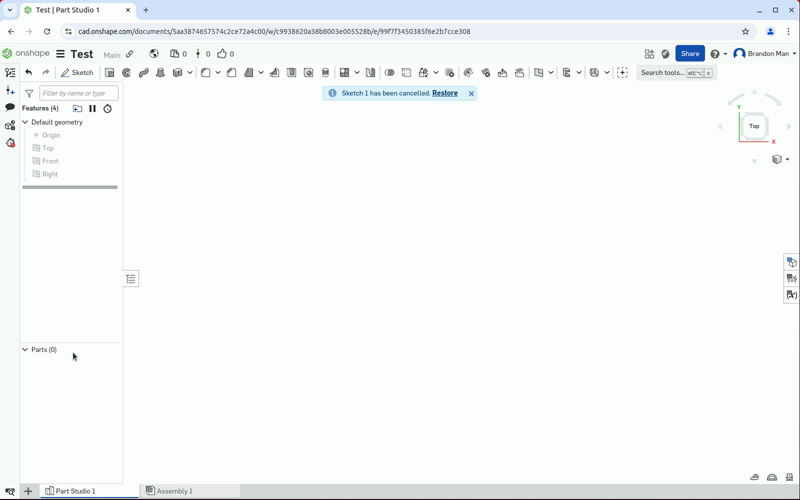
key(shift+p)
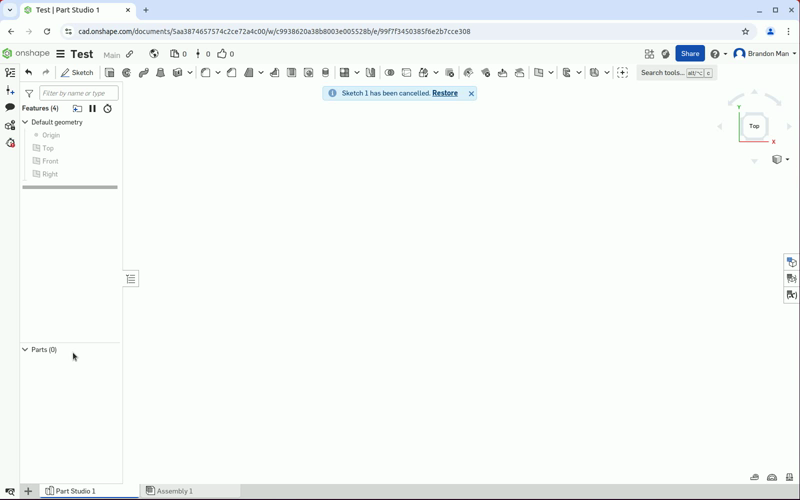
key(space)
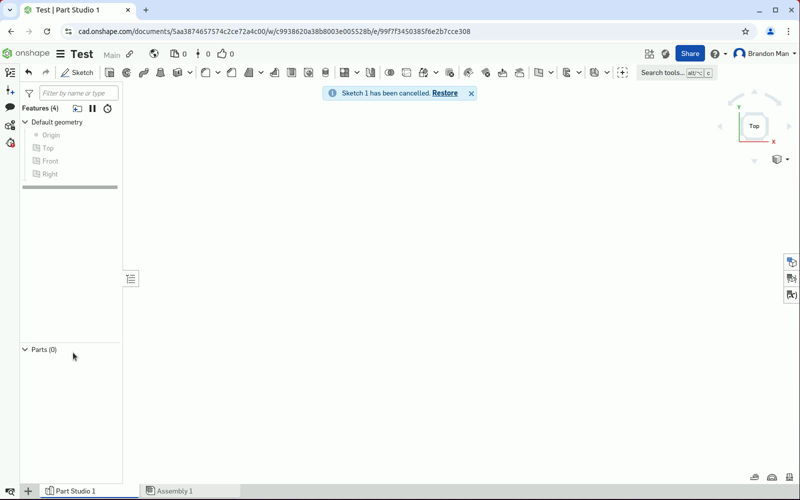
key_down(shift)
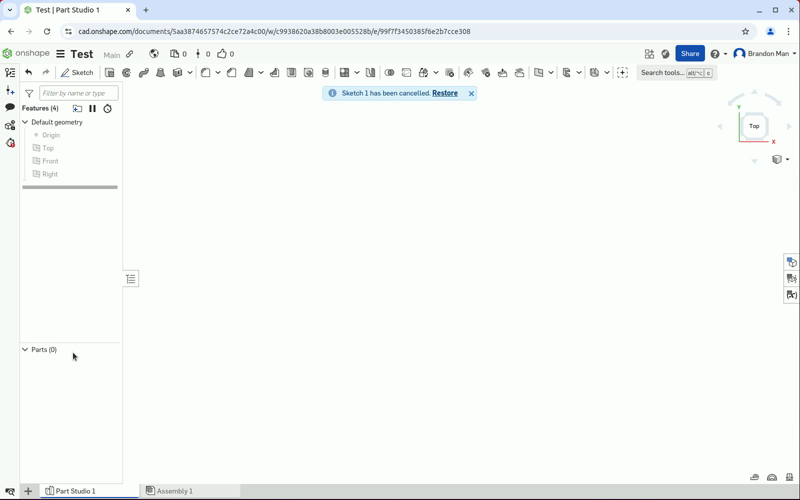
key(up)
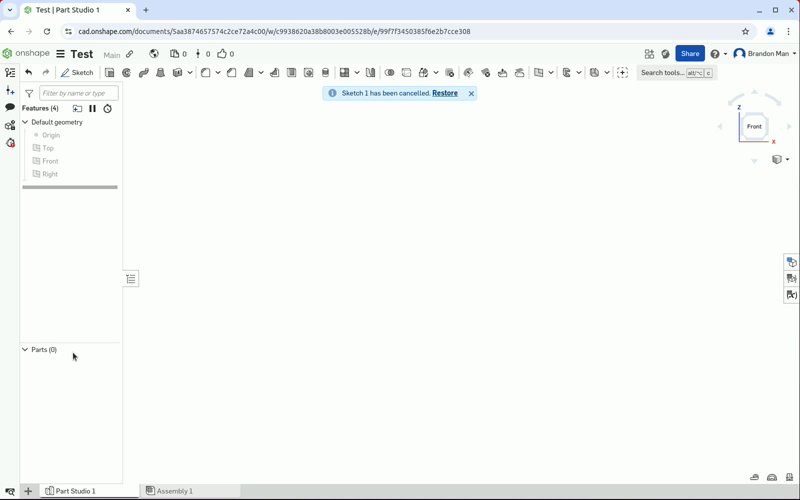
key_up(shift)
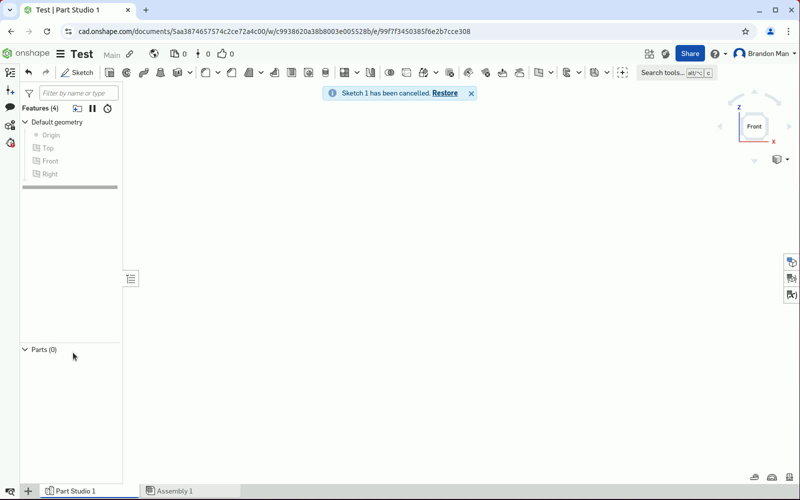
mouse_move(73, 352)
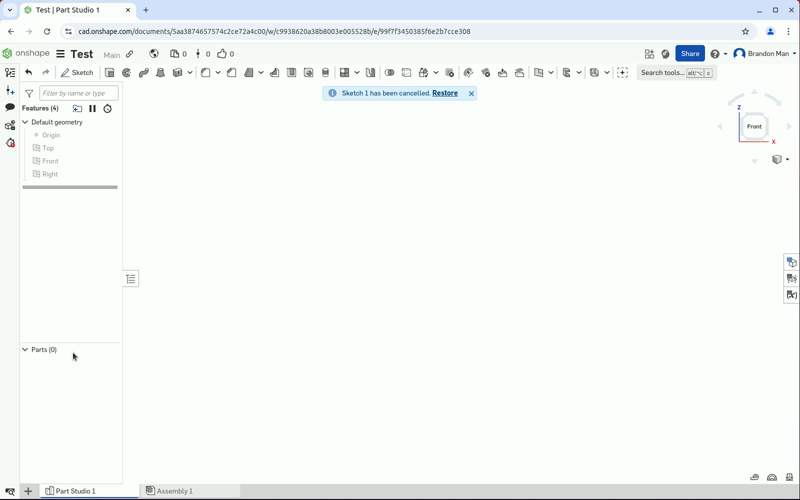
key(shift+y)
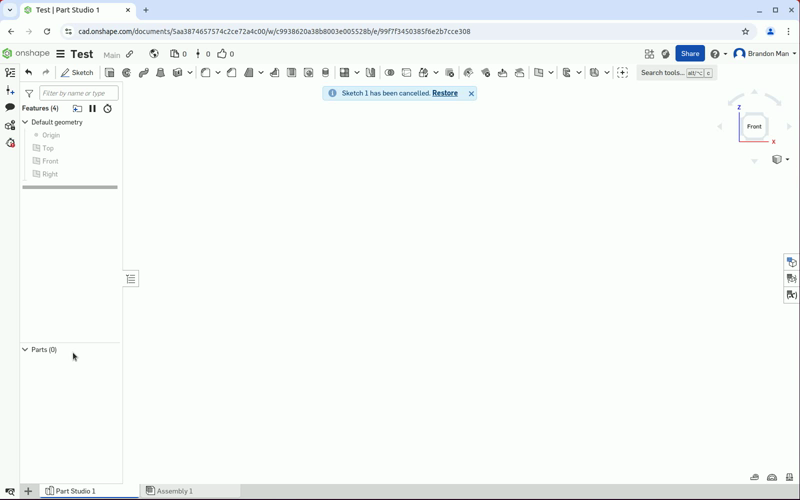
key(shift+s)
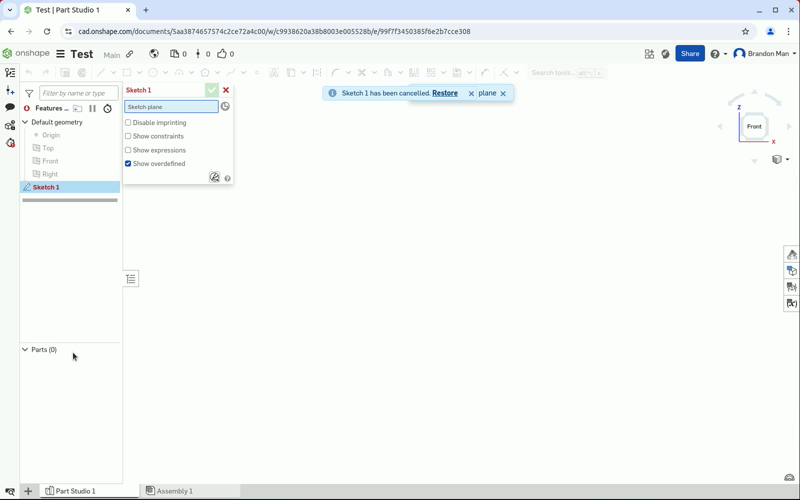
mouse_move(73, 163)
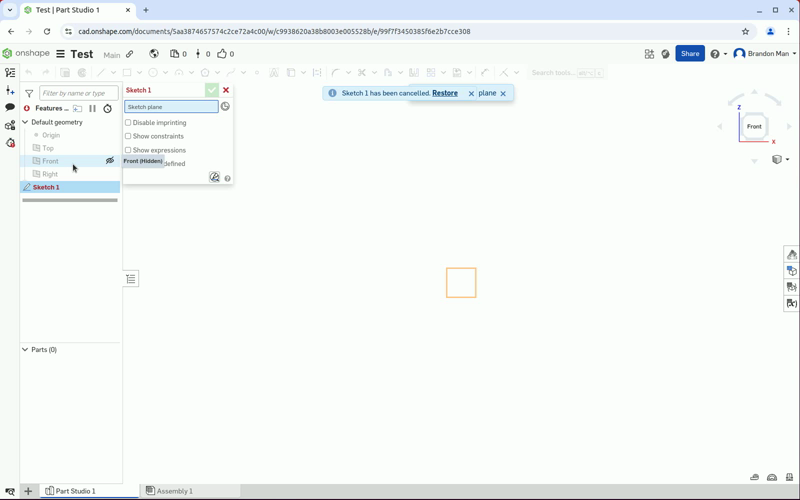
click(73, 163)
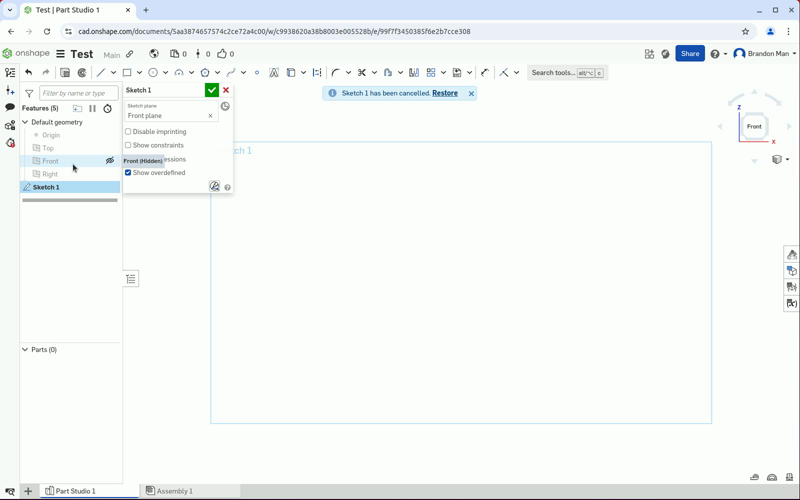
mouse_move(73, 352)
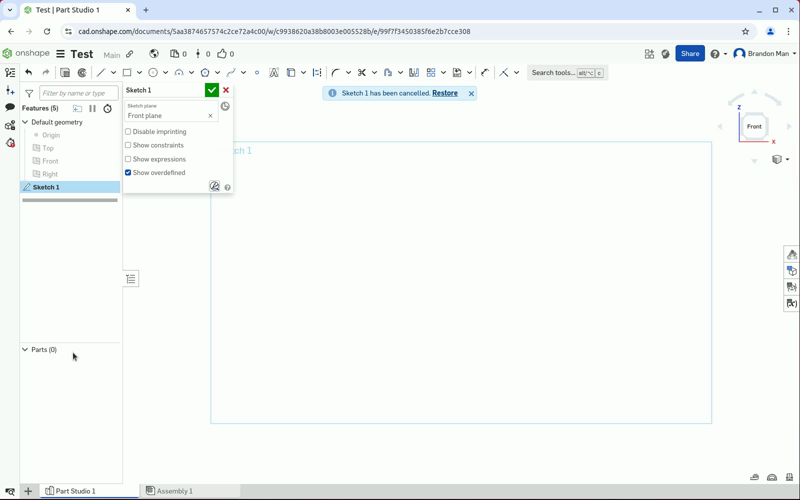
key(y)
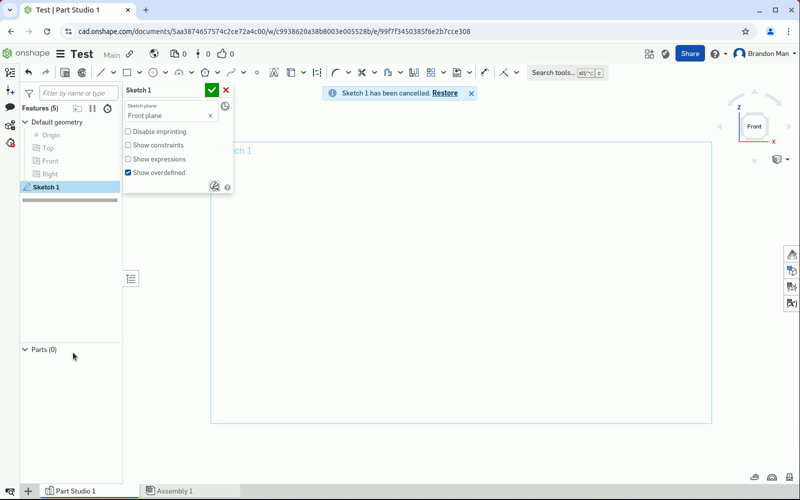
key(c)
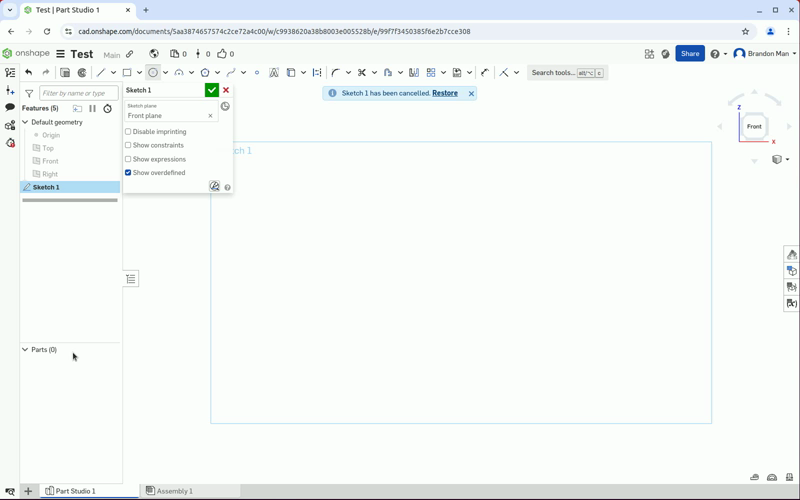
key_down(shift)
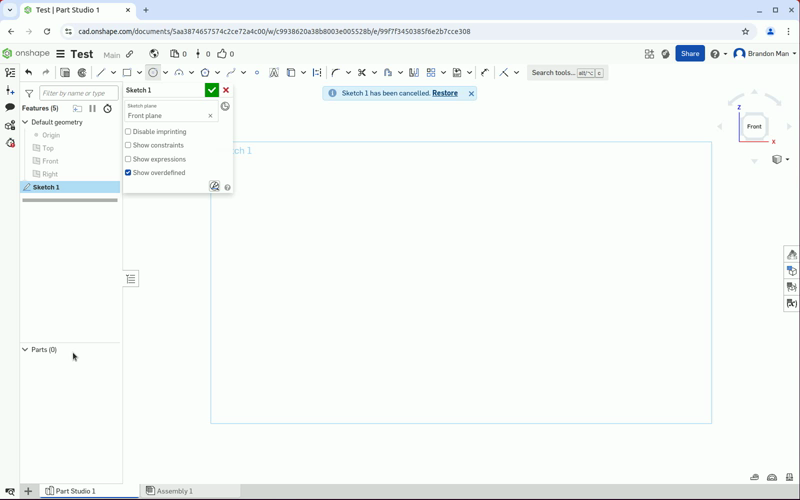
mouse_move(523, 282)
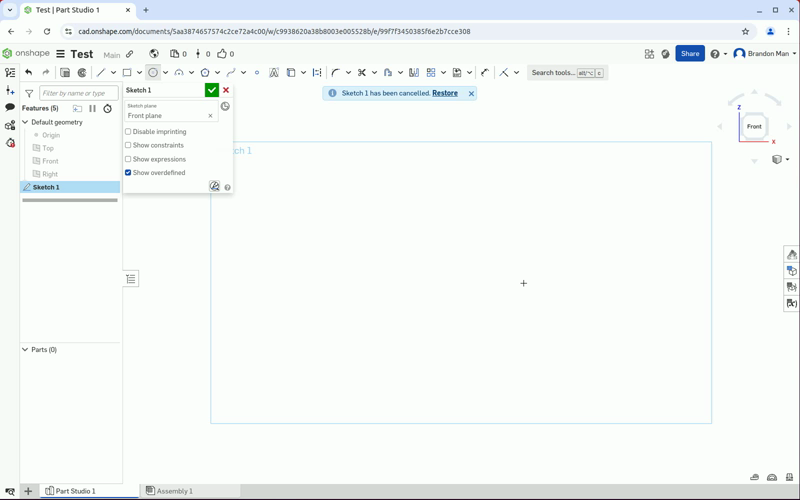
click(523, 282)
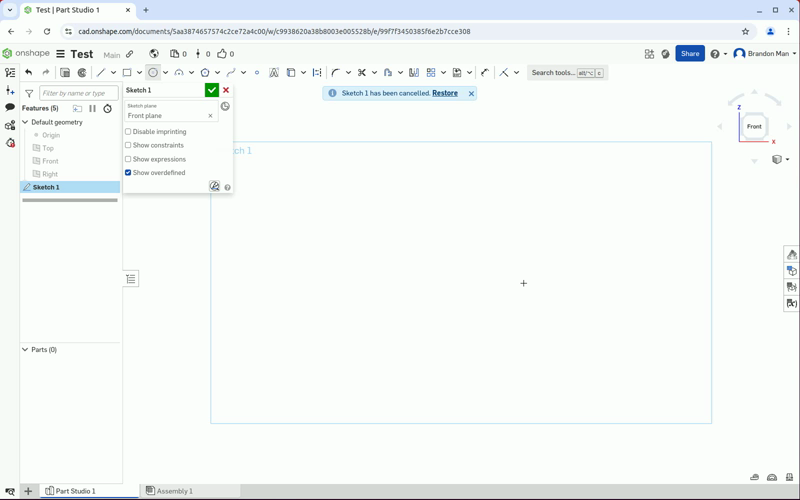
key_up(shift)
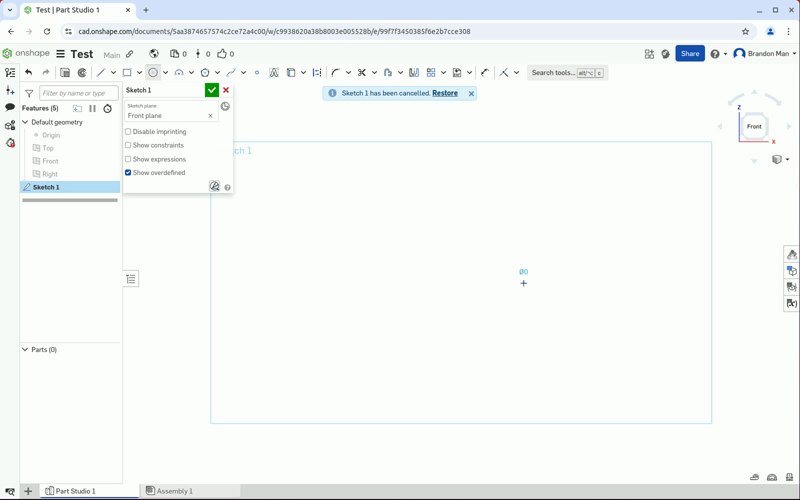
mouse_move(574, 282)
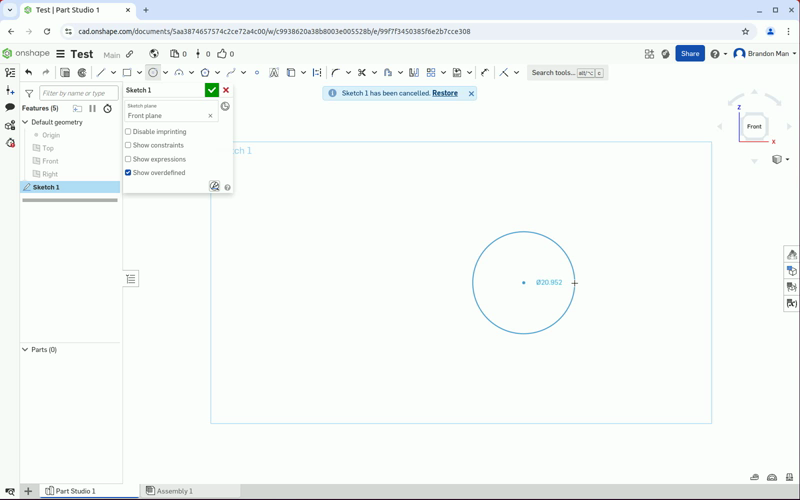
click(574, 282)
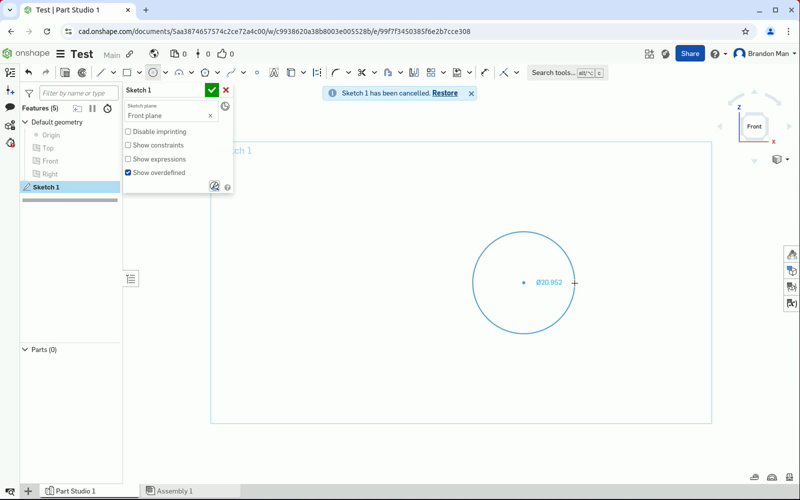
key(esc)
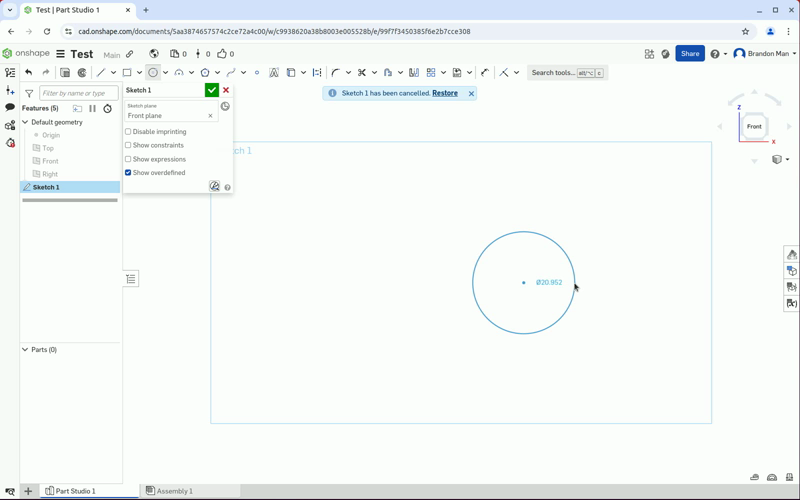
key(c)
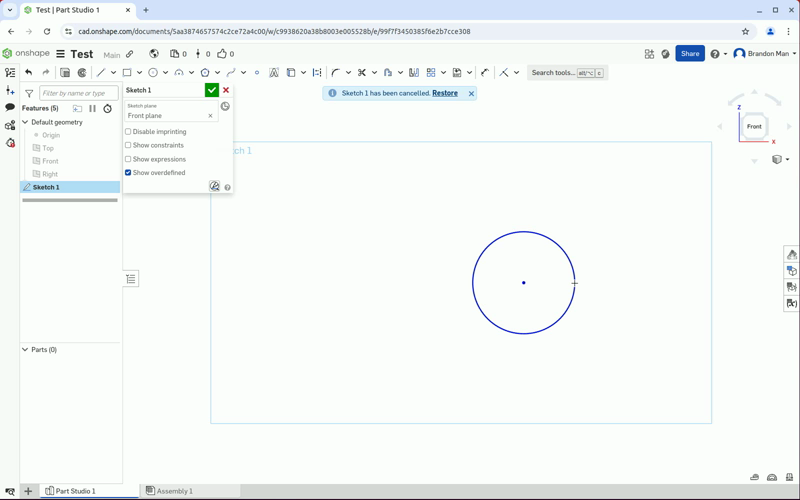
key_down(shift)
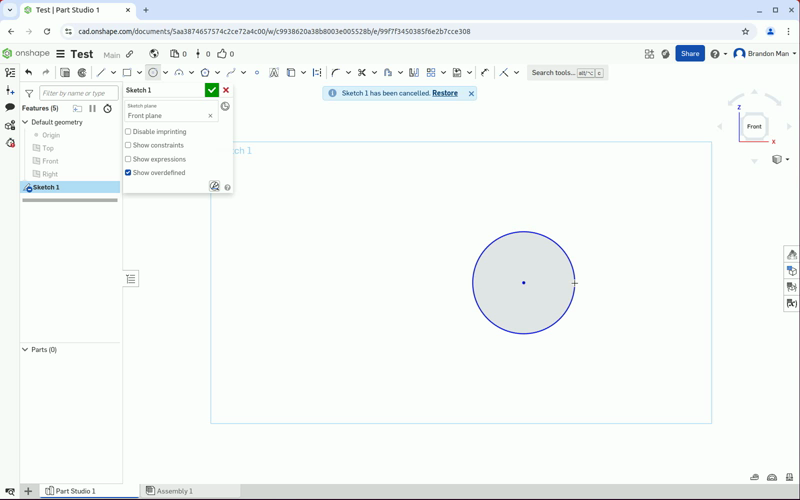
mouse_move(523, 282)
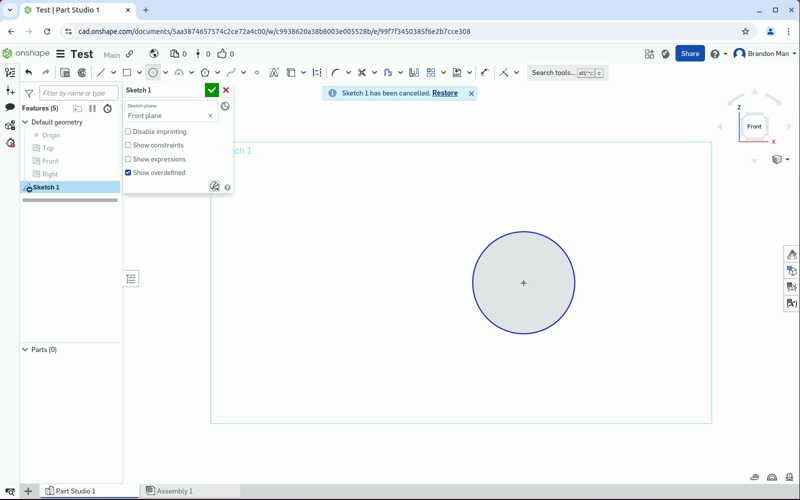
click(523, 282)
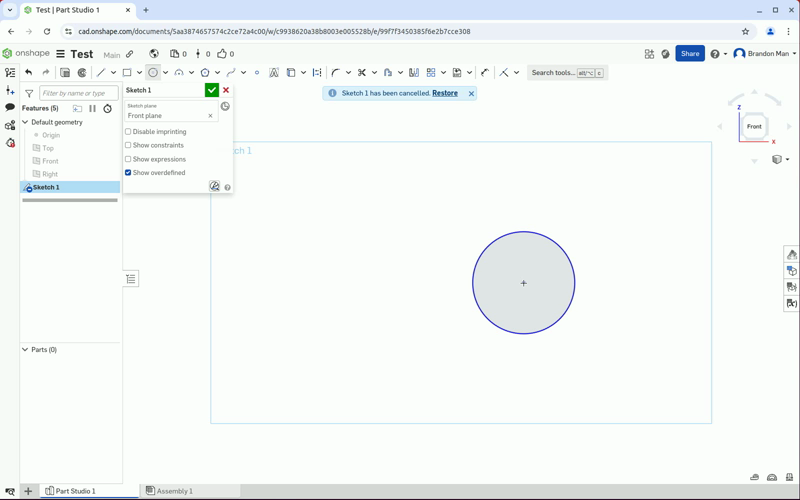
key_up(shift)
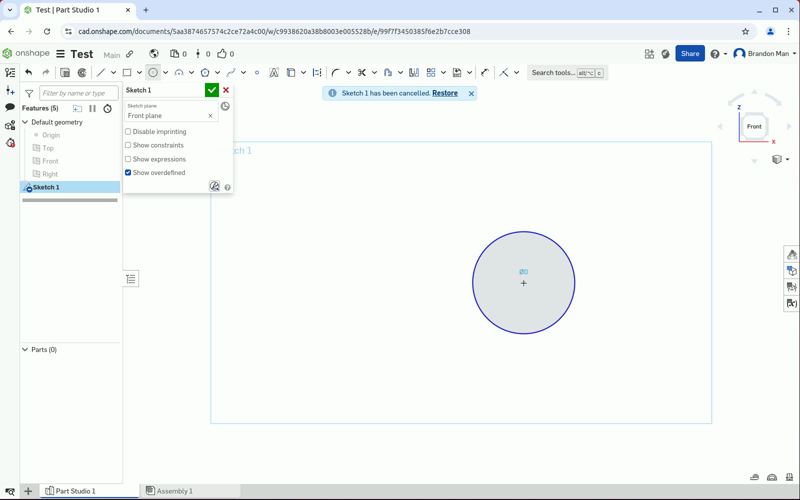
mouse_move(555, 282)
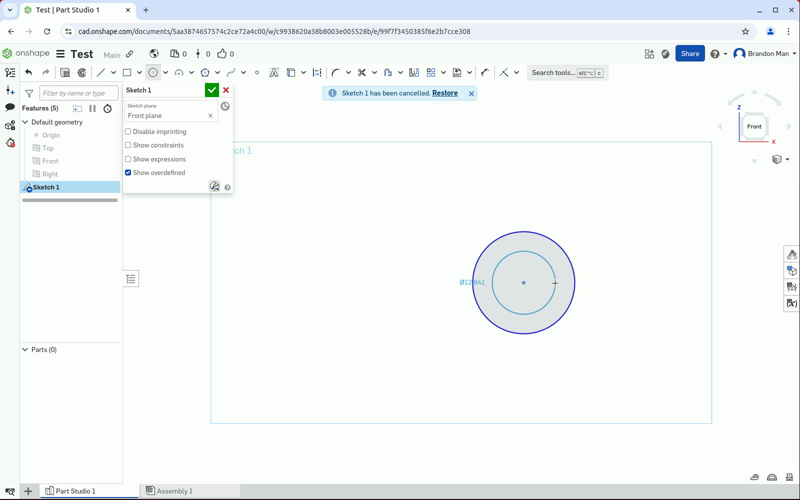
click(555, 282)
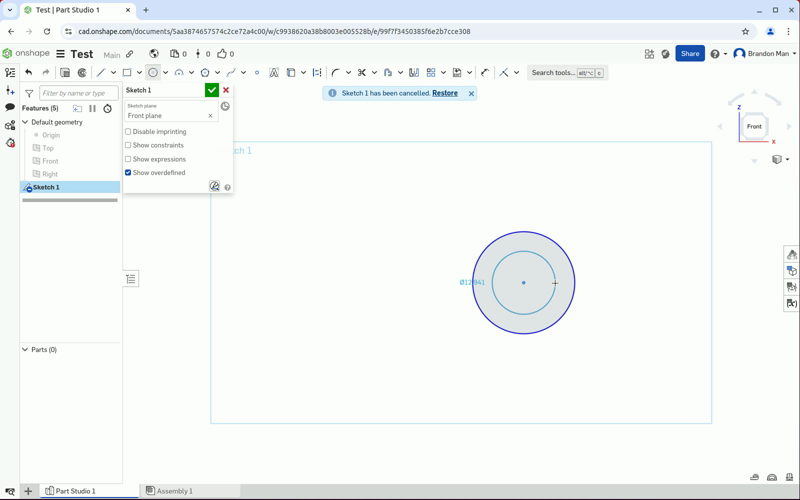
key(esc)
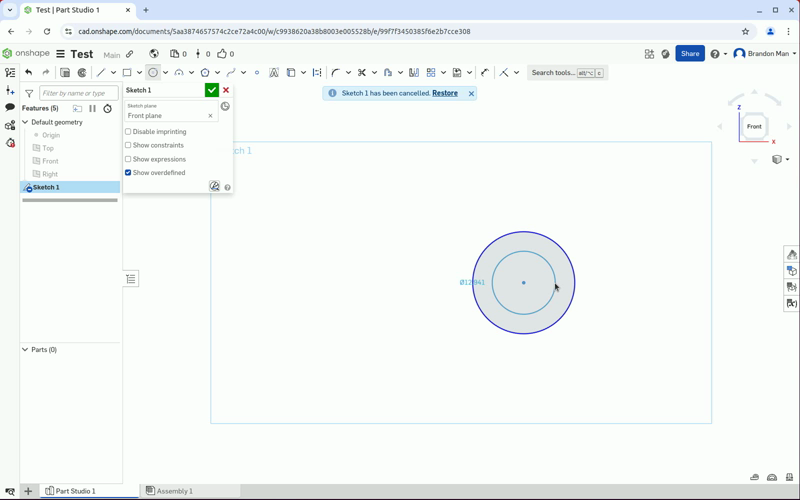
mouse_move(530, 326)
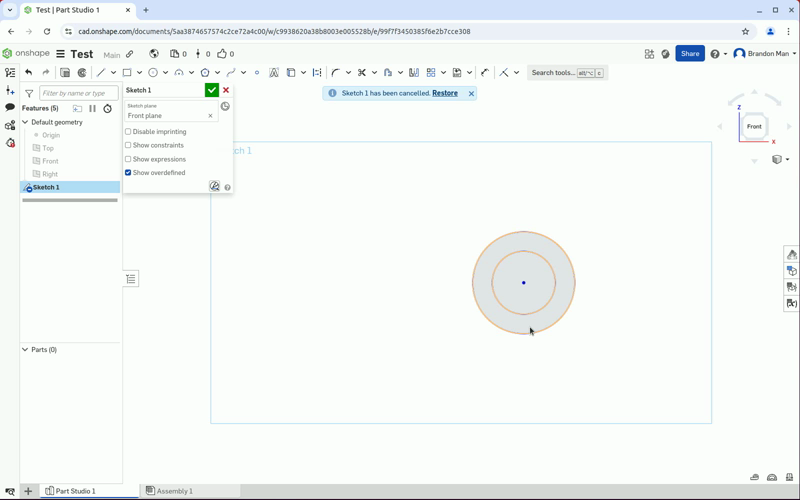
click(530, 326)
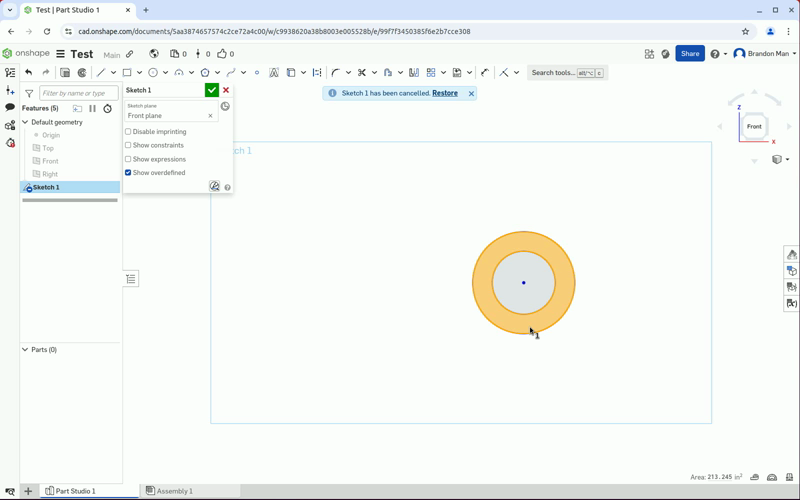
mouse_move(73, 352)
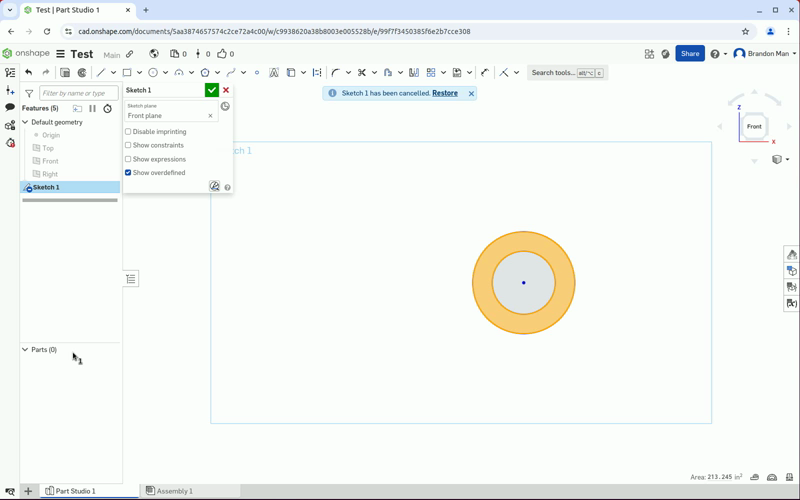
key(shift+y)
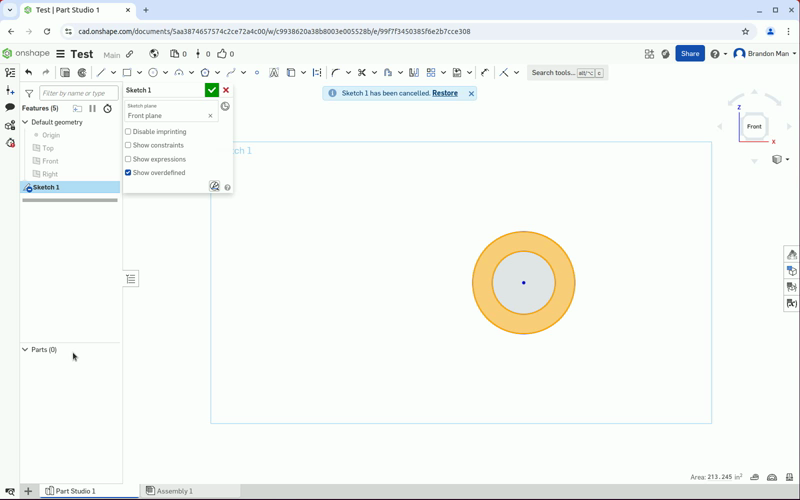
key(shift+e)
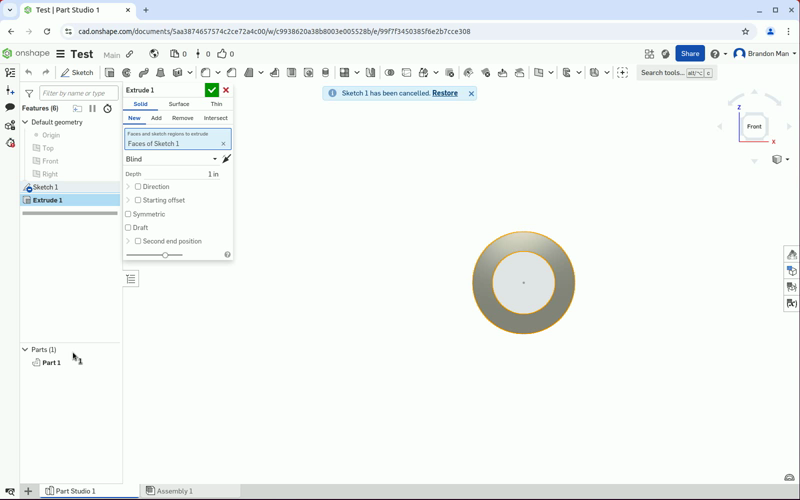
mouse_move(143, 106)
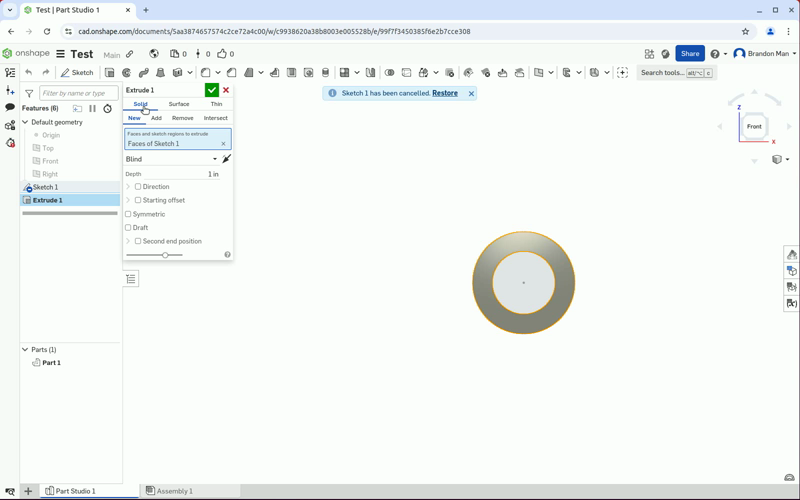
click(143, 106)
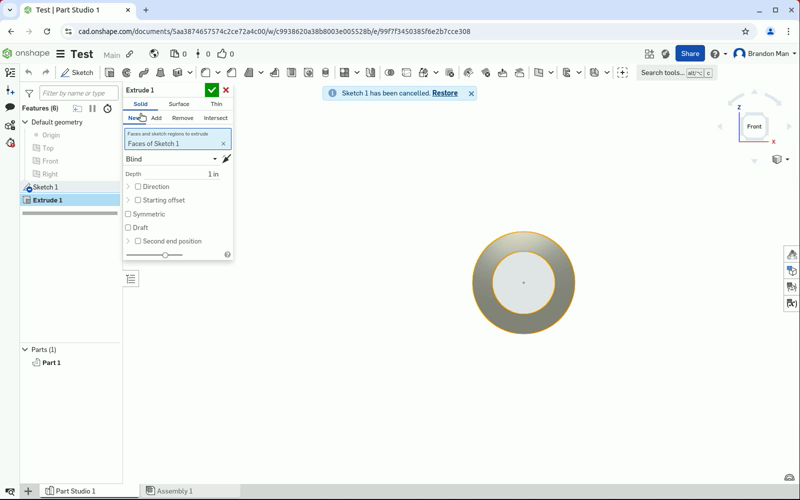
mouse_move(137, 120)
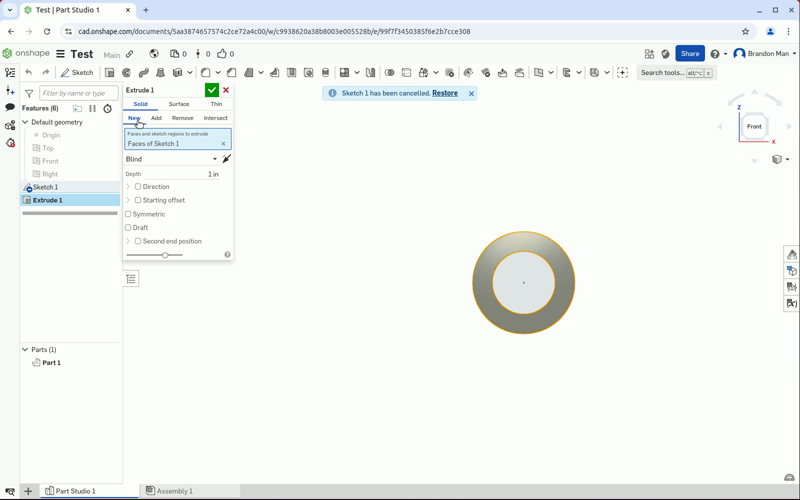
click(137, 120)
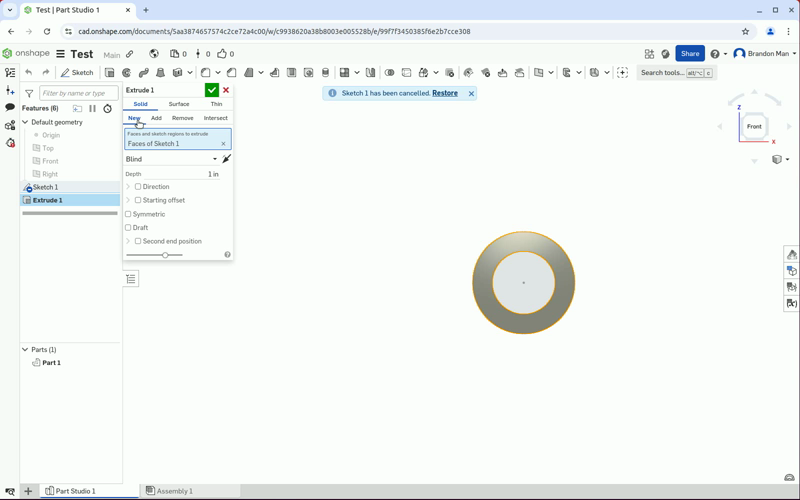
key(tab, 4)
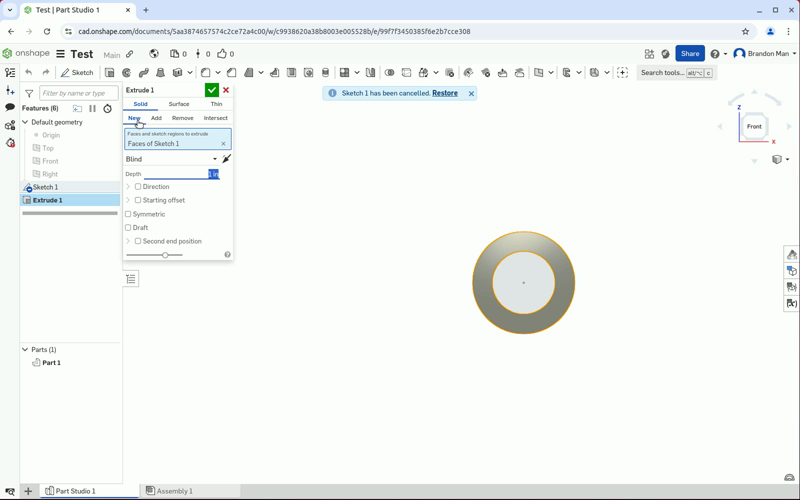
text(0.963)
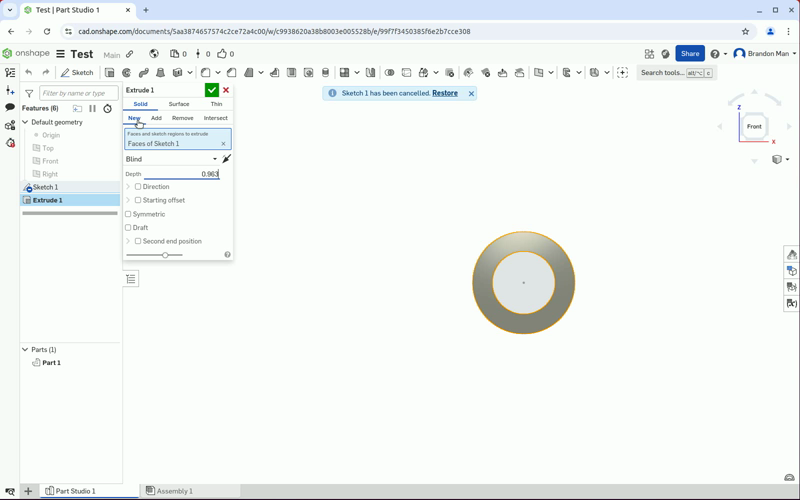
key(enter)
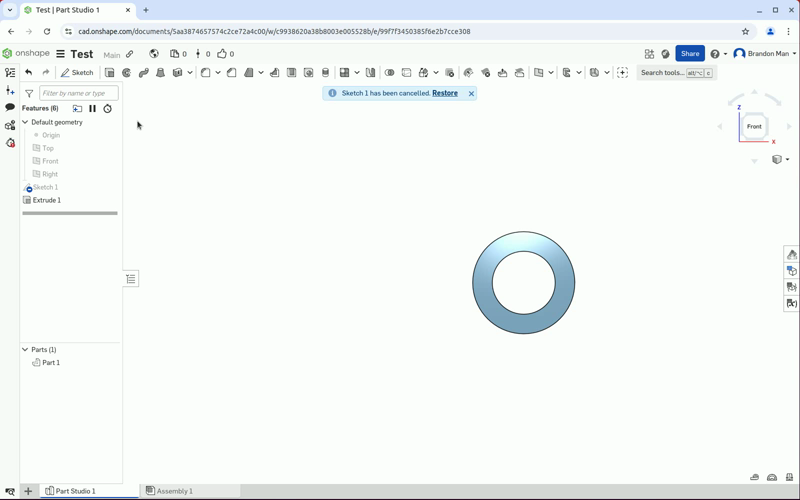
key(shift+h)
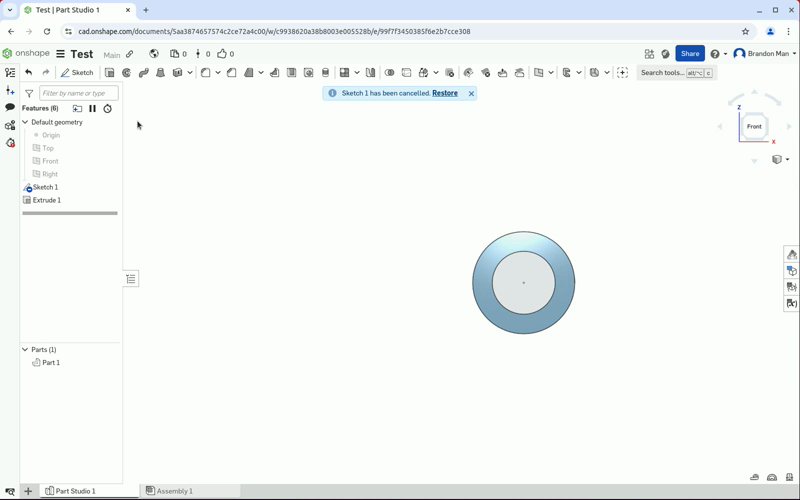
key(shift+h)
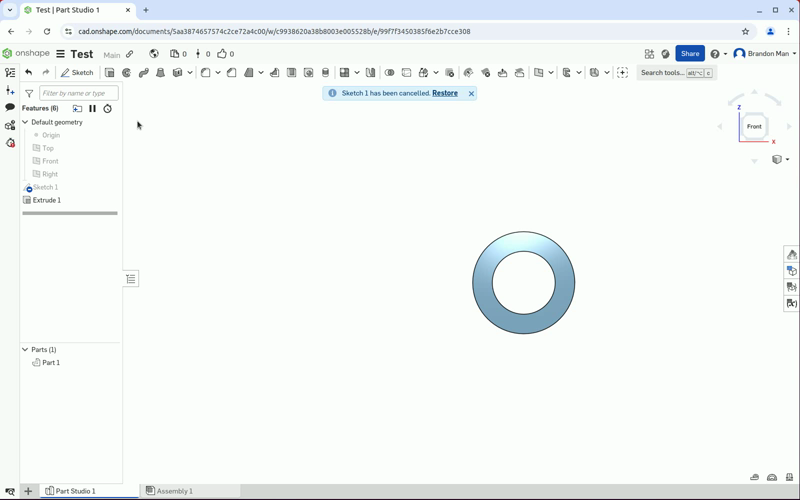
mouse_move(73, 189)
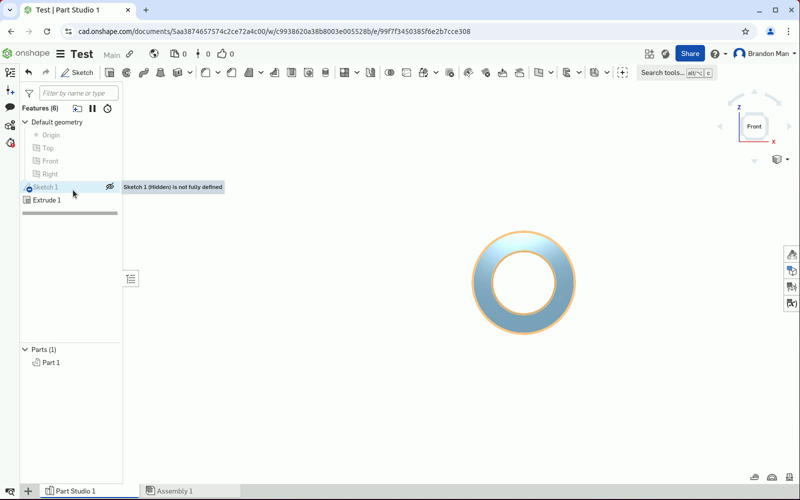
click(73, 189)
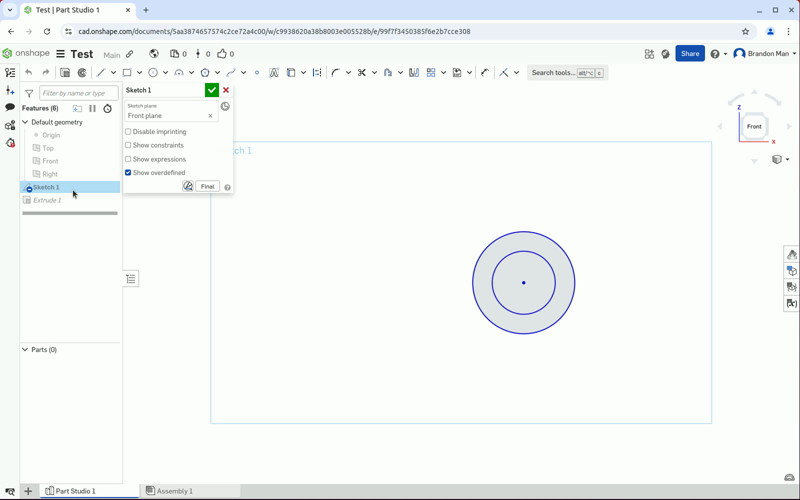
mouse_move(229, 92)
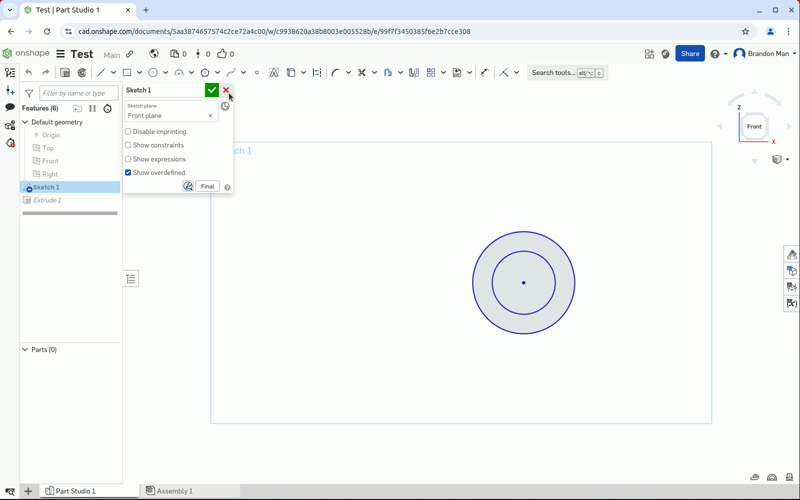
click(229, 92)
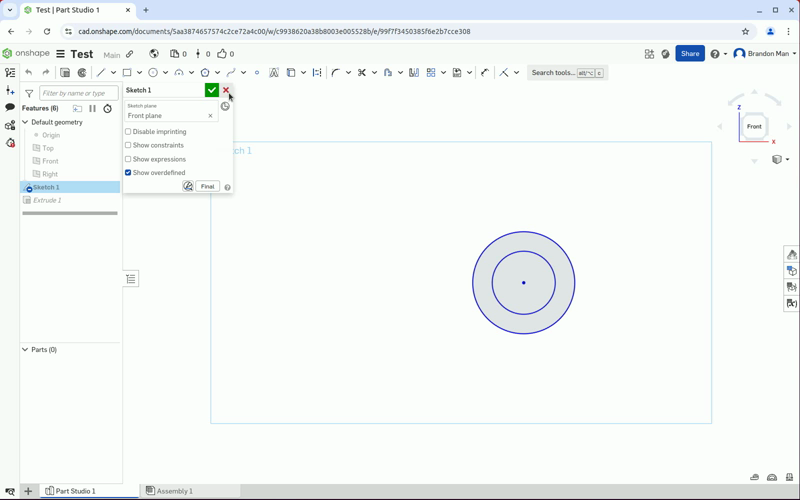
key(shift+s)
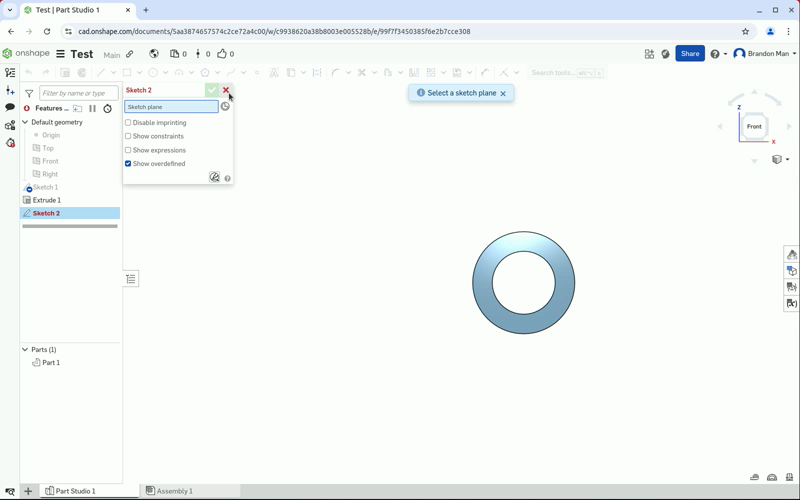
mouse_move(73, 163)
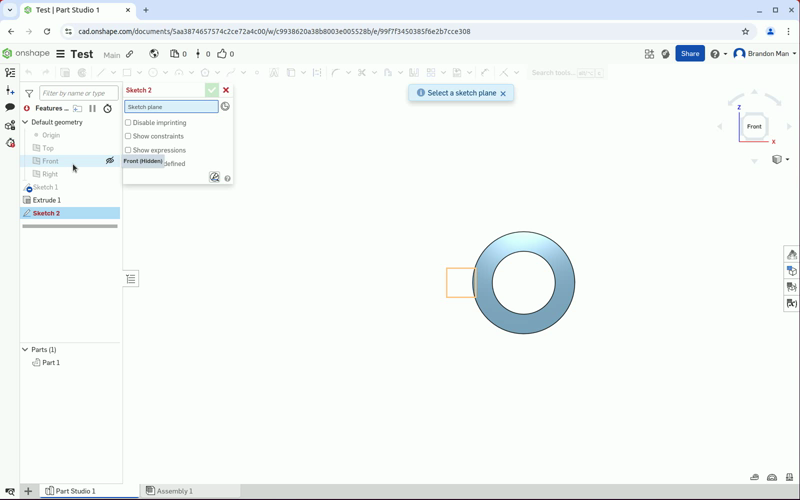
click(73, 163)
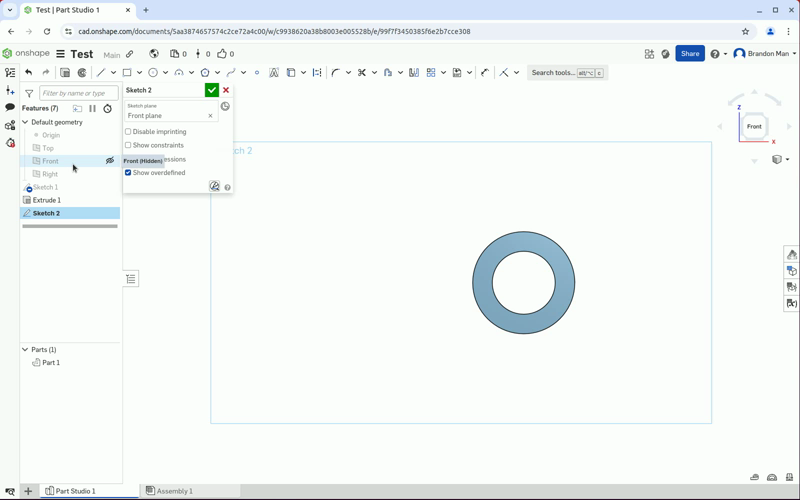
mouse_move(73, 352)
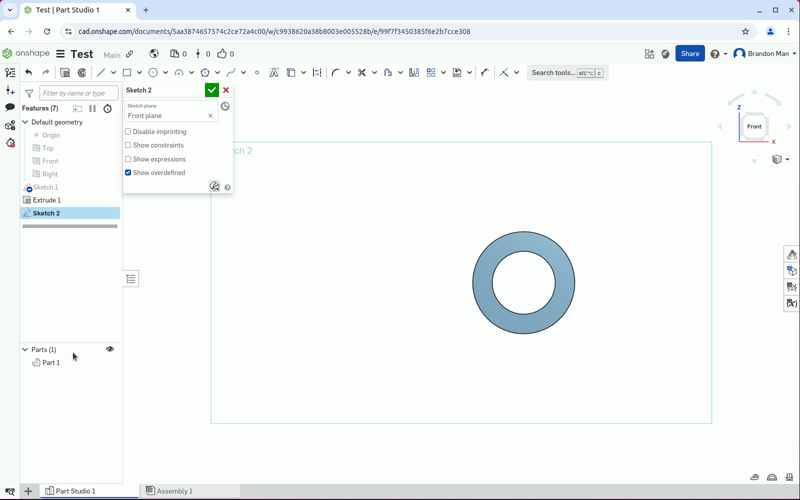
key(y)
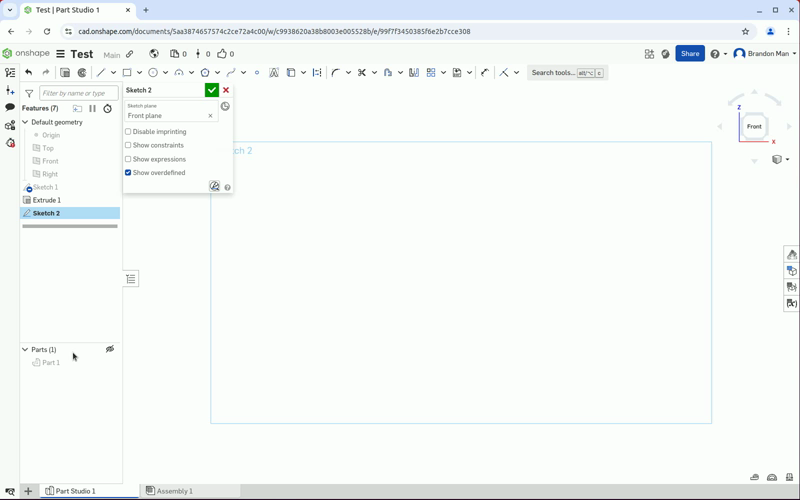
key(l)
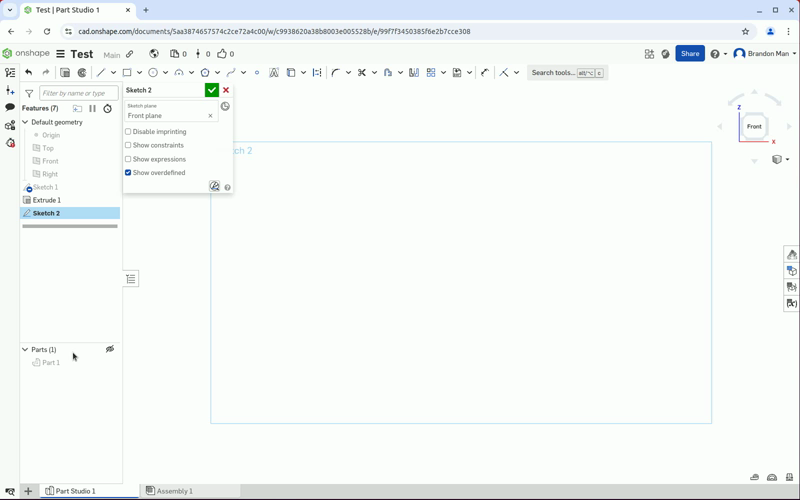
key_down(shift)
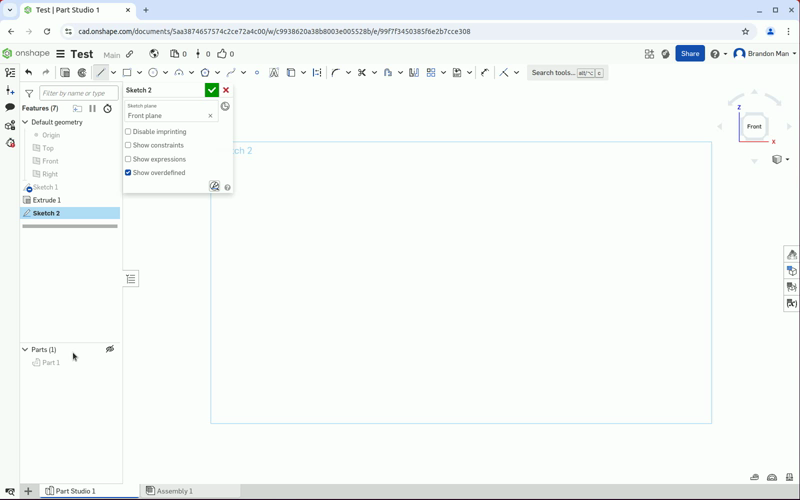
mouse_move(436, 282)
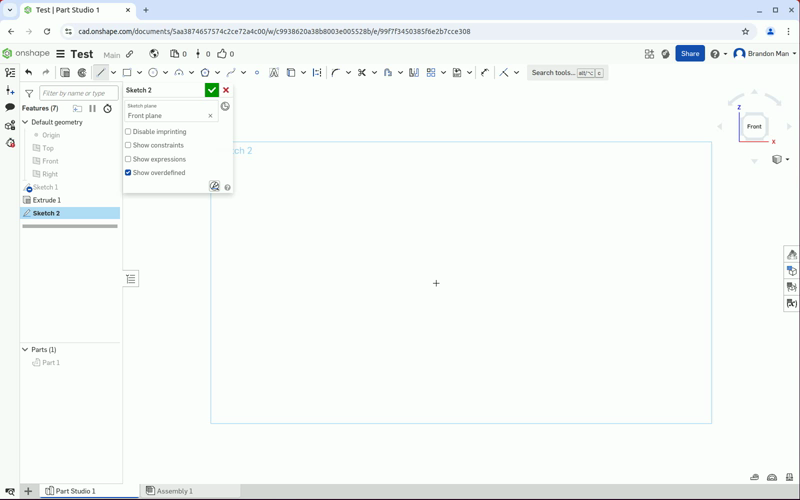
click(436, 282)
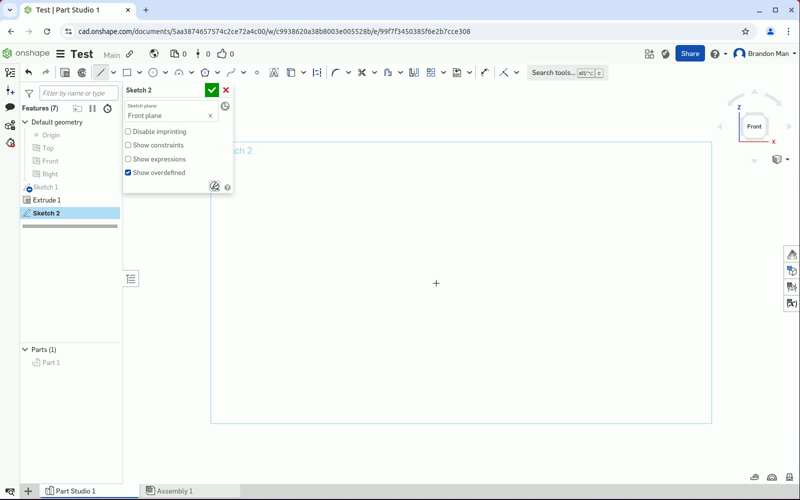
key_up(shift)
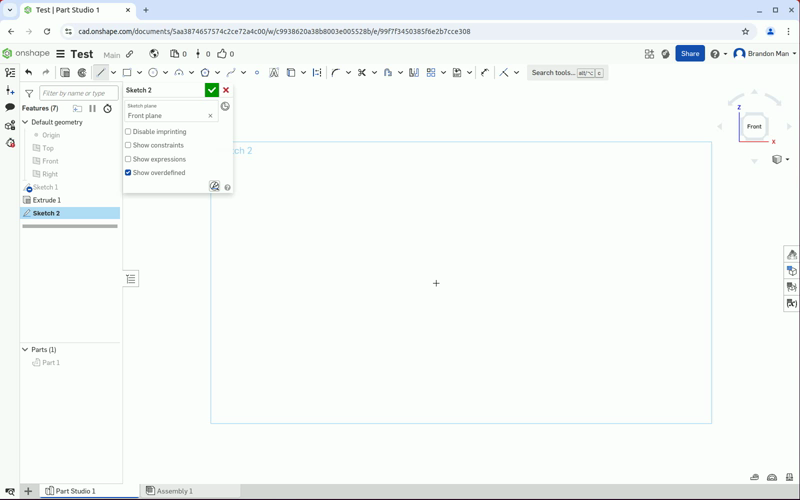
key_down(shift)
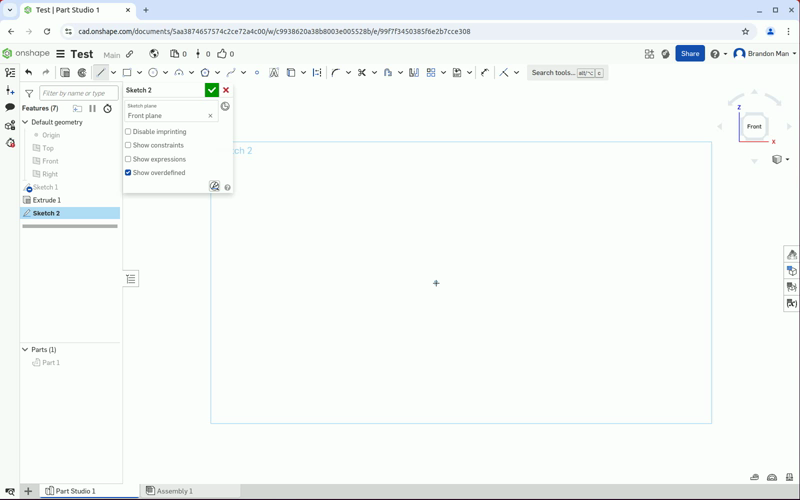
mouse_move(466, 282)
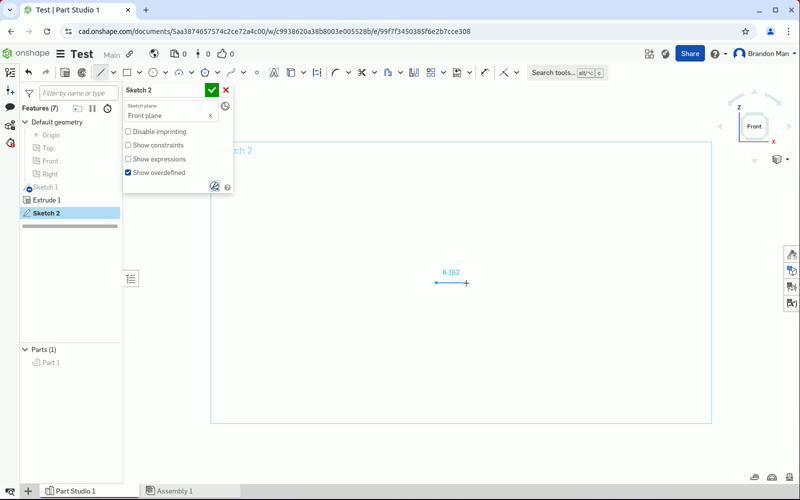
mouse_move(461, 301)
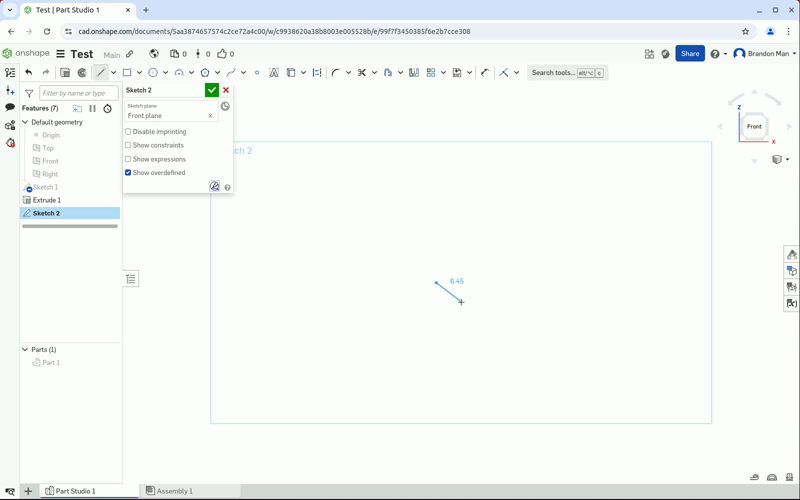
click(461, 301)
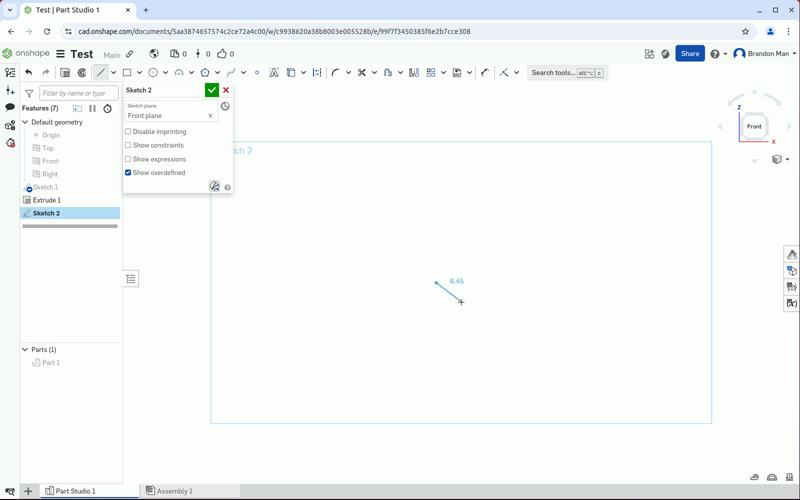
key_up(shift)
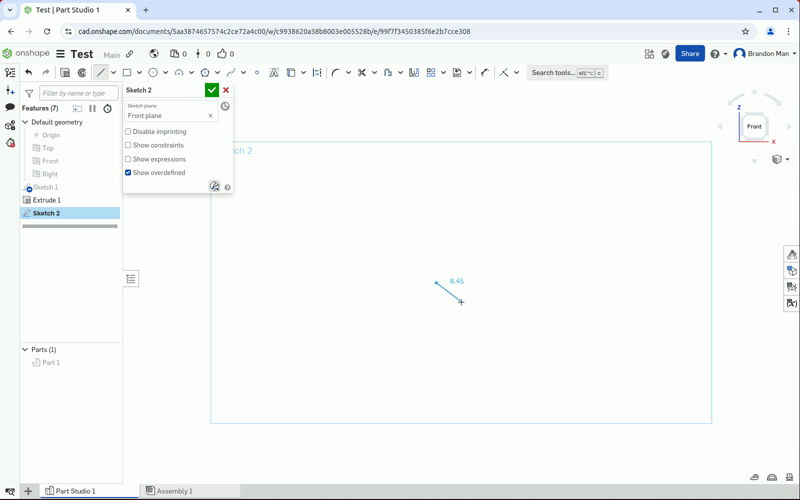
key_down(shift)
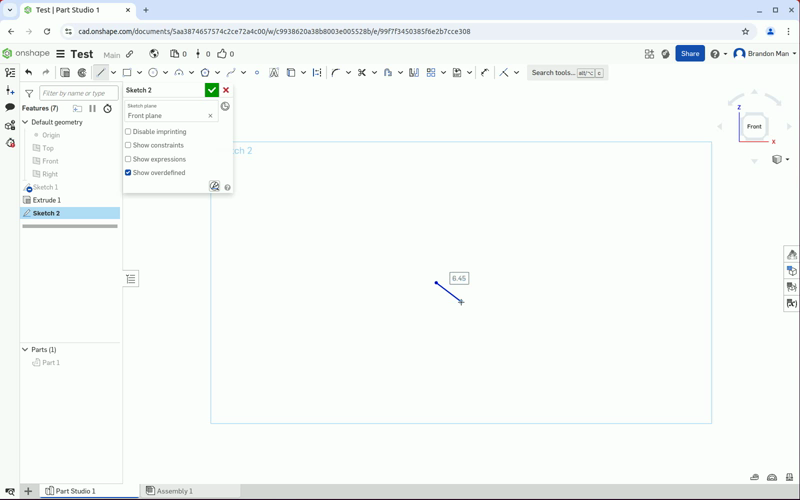
mouse_move(491, 301)
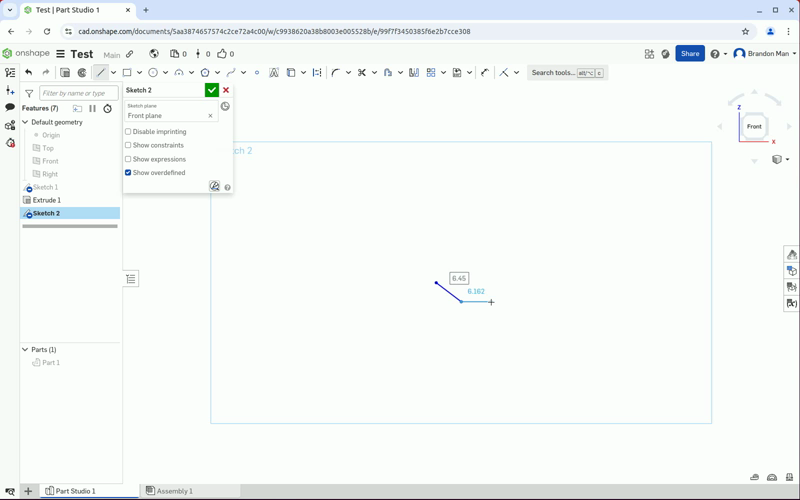
mouse_move(476, 301)
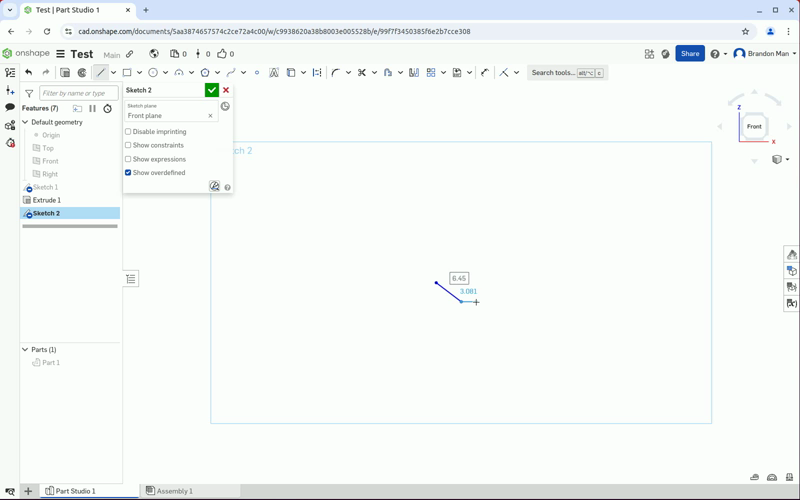
click(476, 301)
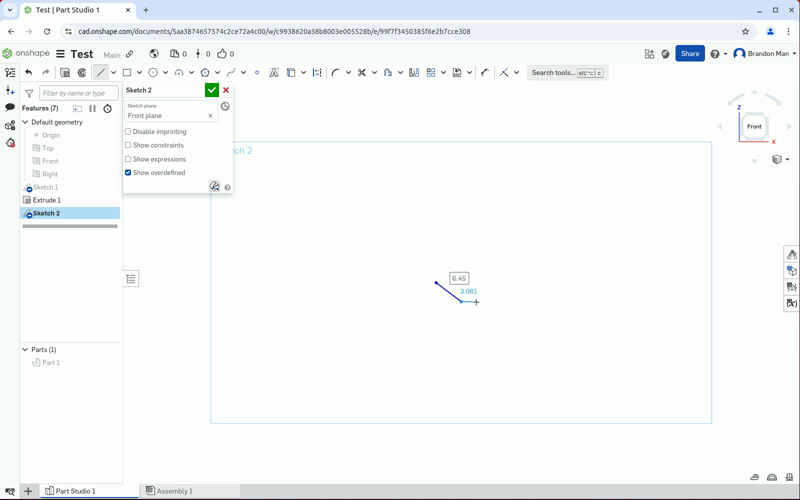
key_up(shift)
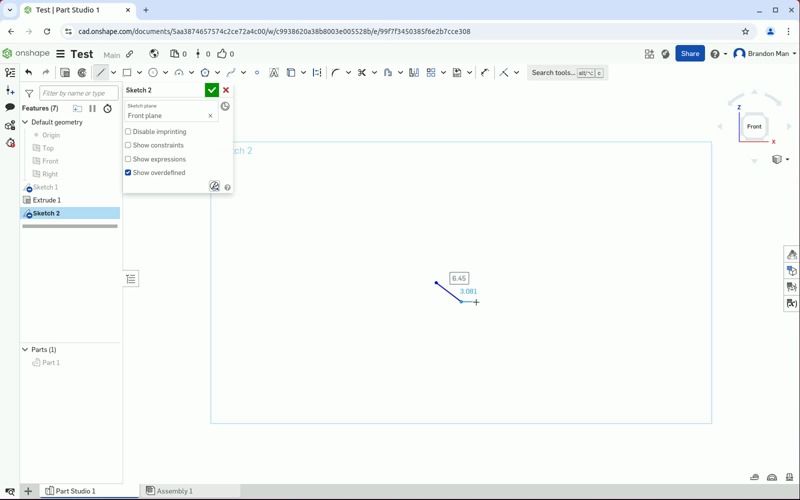
key(esc)
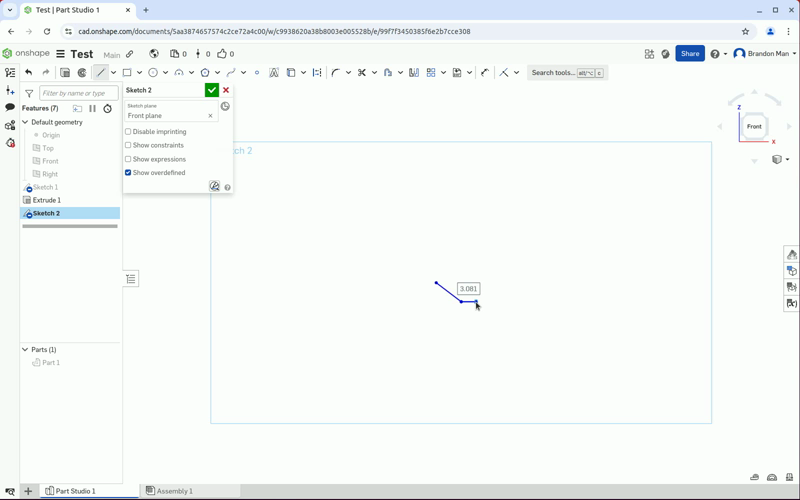
key(a)
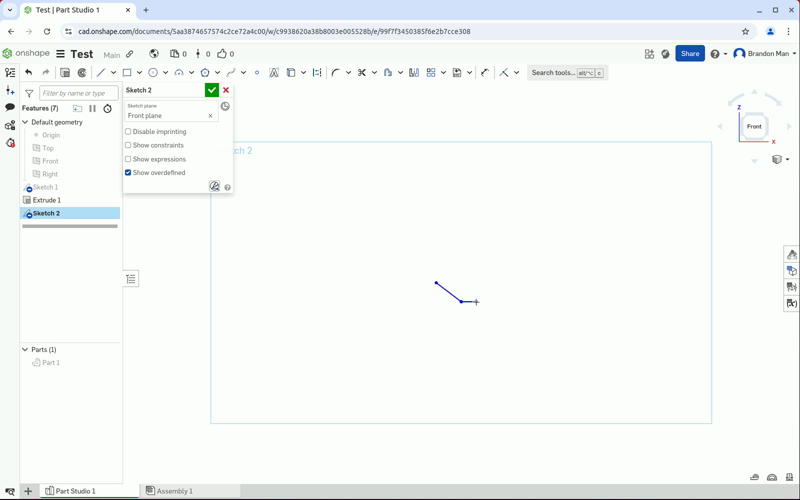
mouse_move(476, 301)
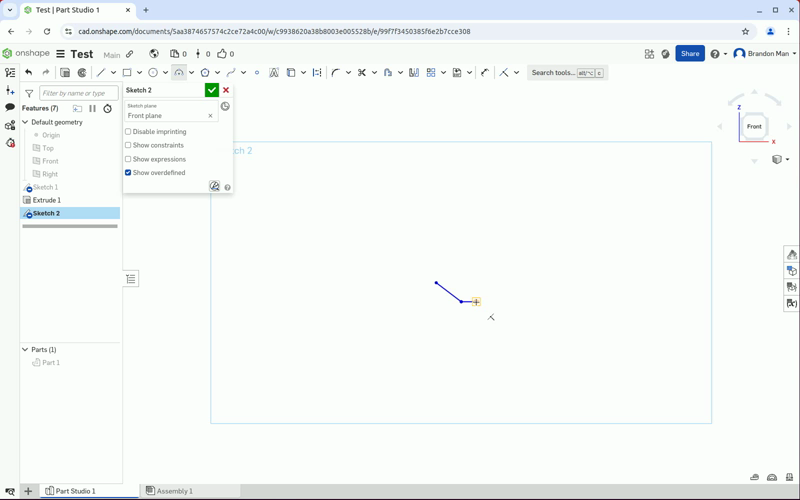
click(476, 301)
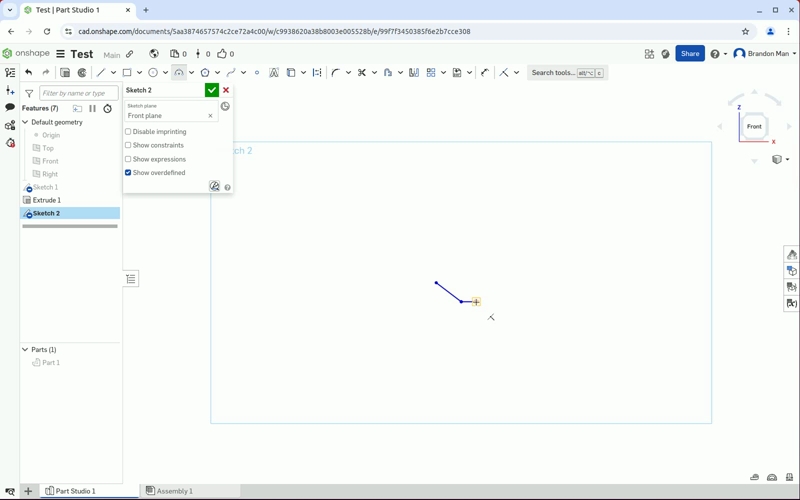
key_down(shift)
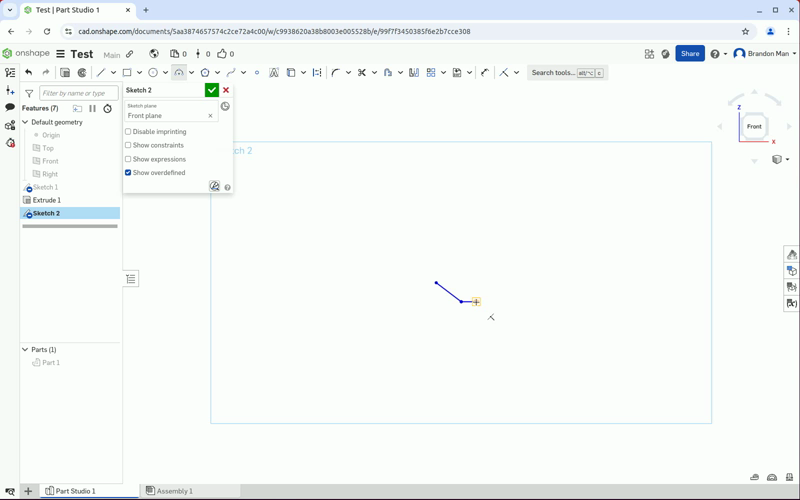
mouse_move(479, 258)
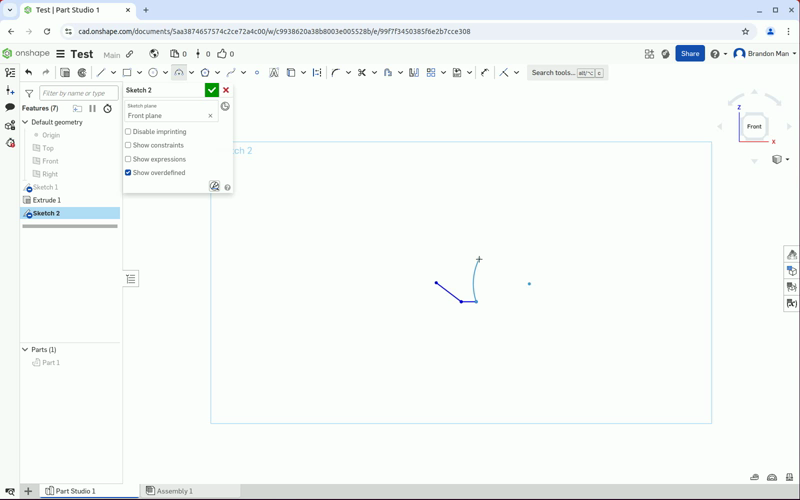
click(479, 258)
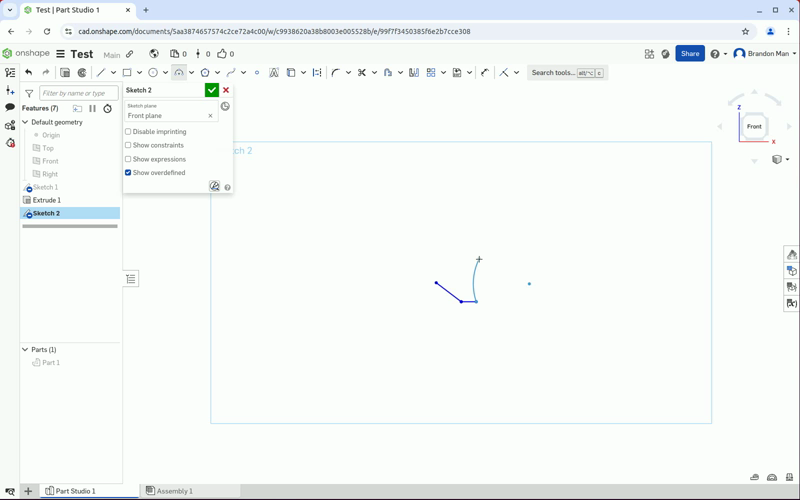
mouse_move(472, 279)
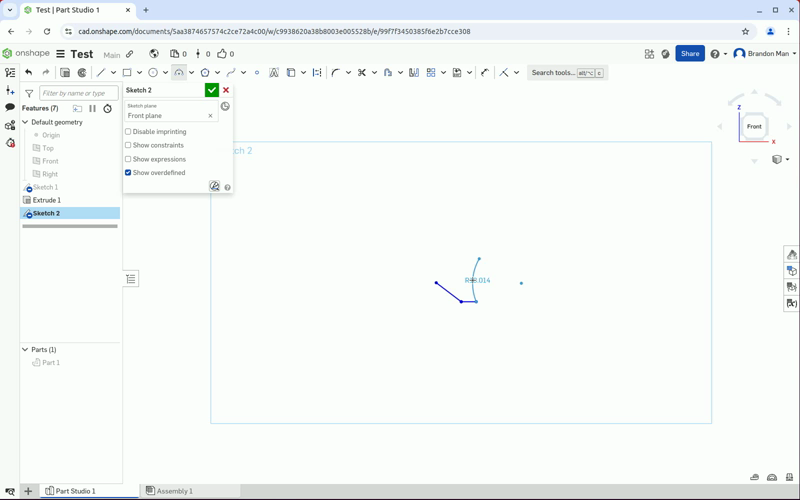
click(472, 279)
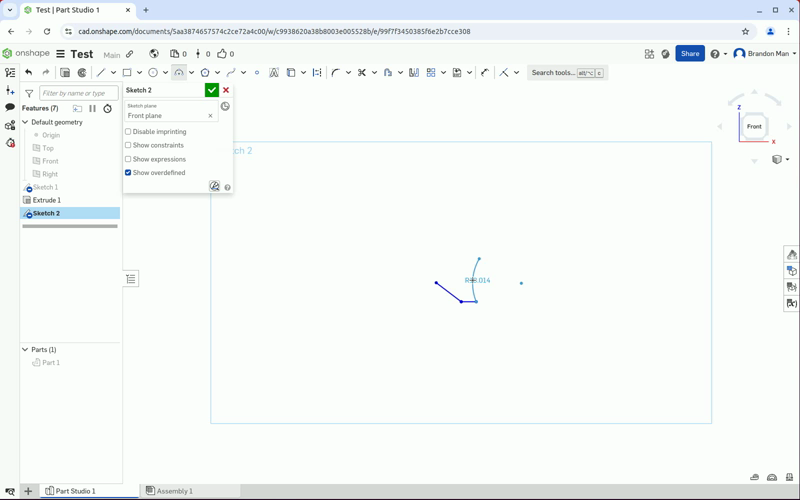
key_up(shift)
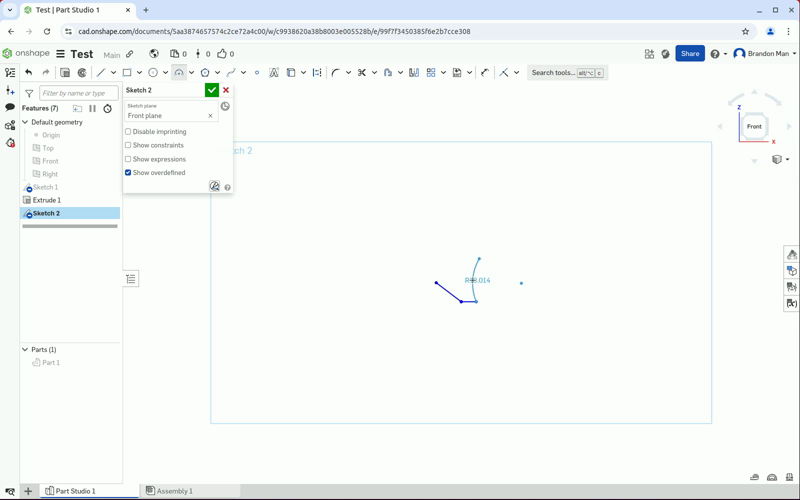
key(esc)
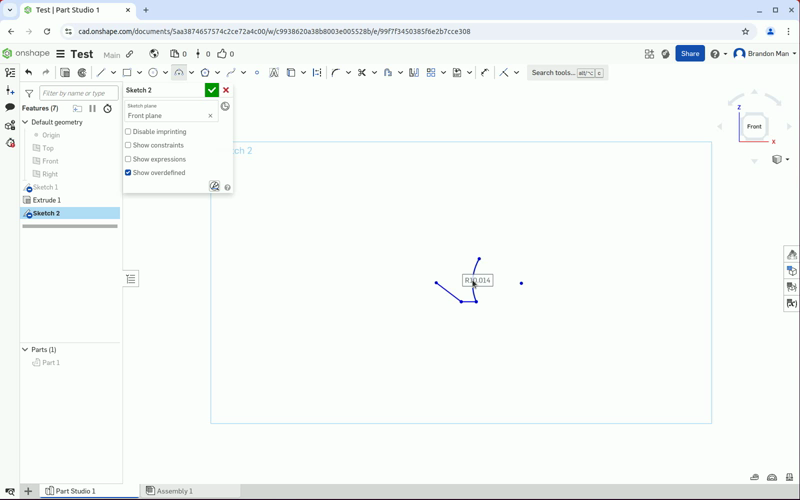
key(l)
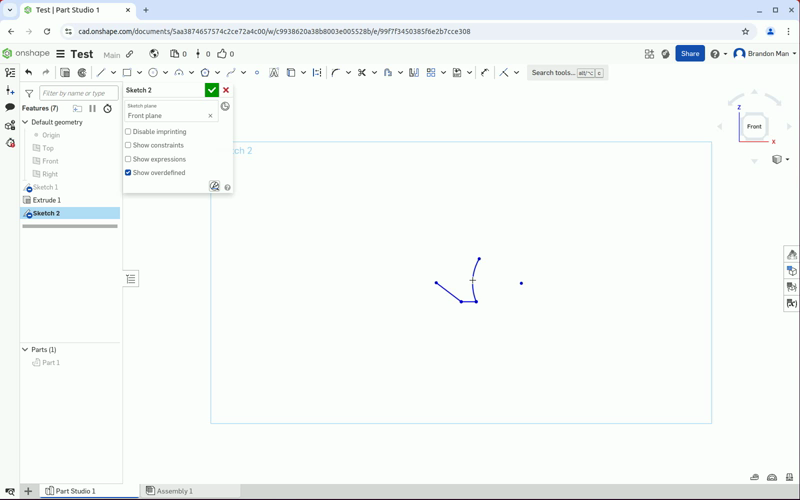
mouse_move(479, 258)
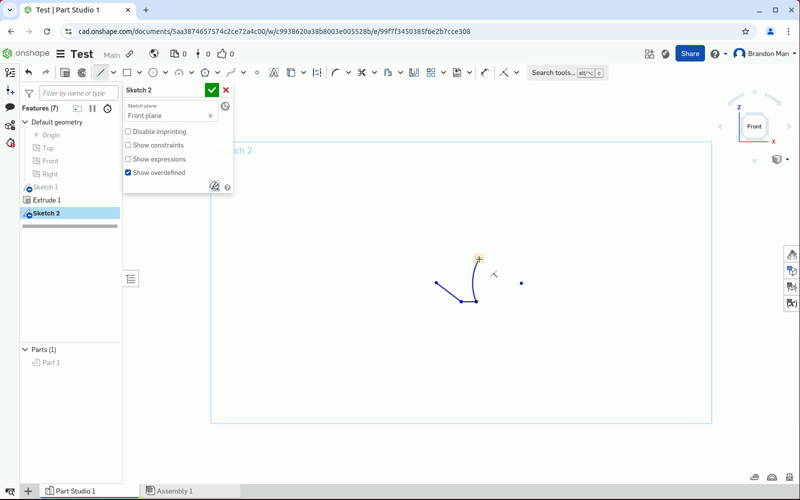
click(479, 258)
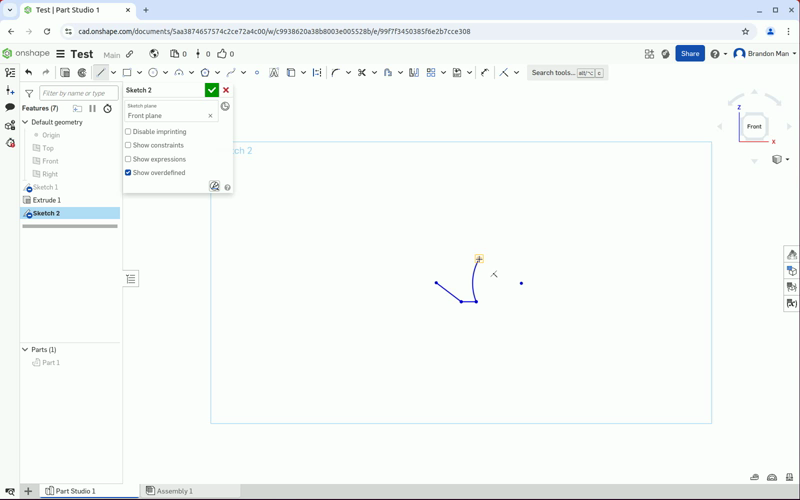
key_down(shift)
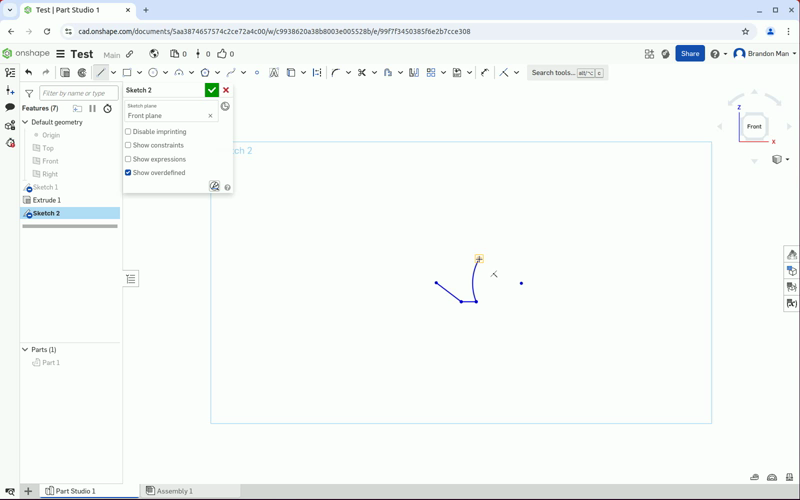
mouse_move(509, 258)
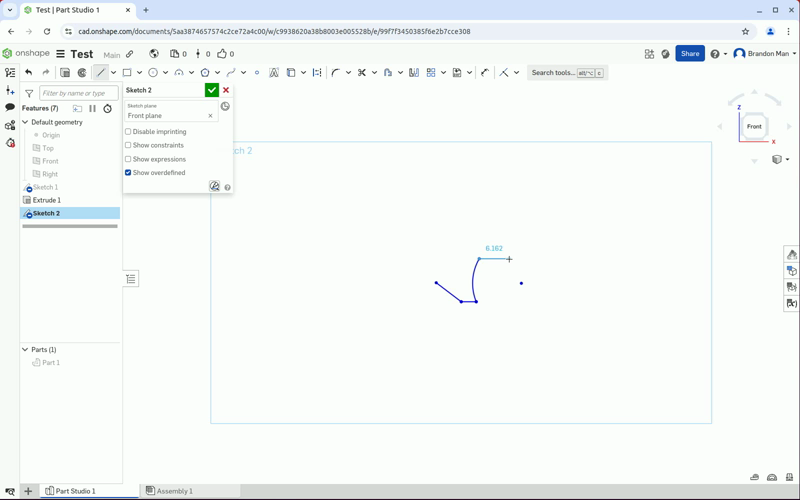
mouse_move(461, 258)
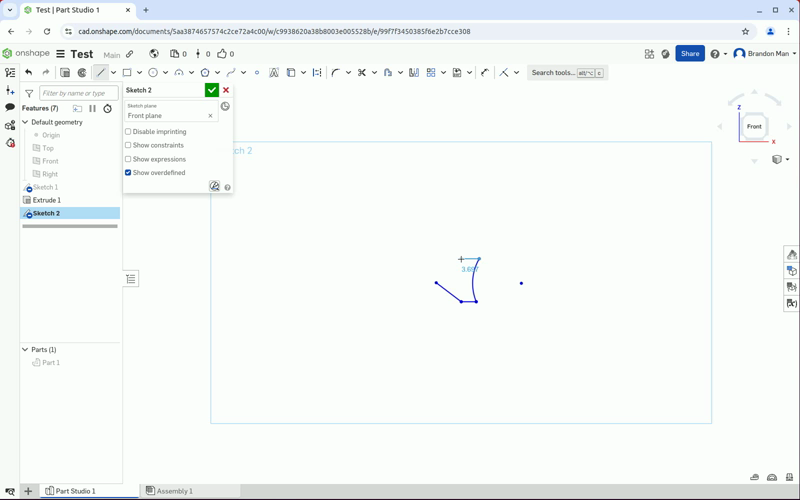
click(461, 258)
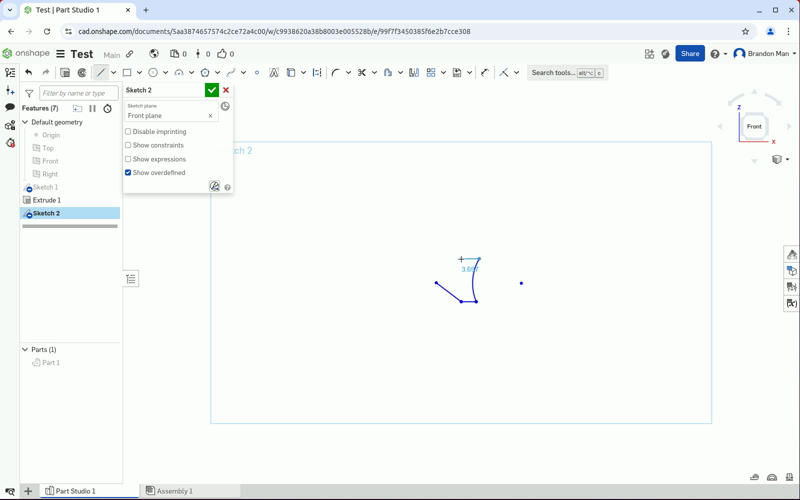
key_up(shift)
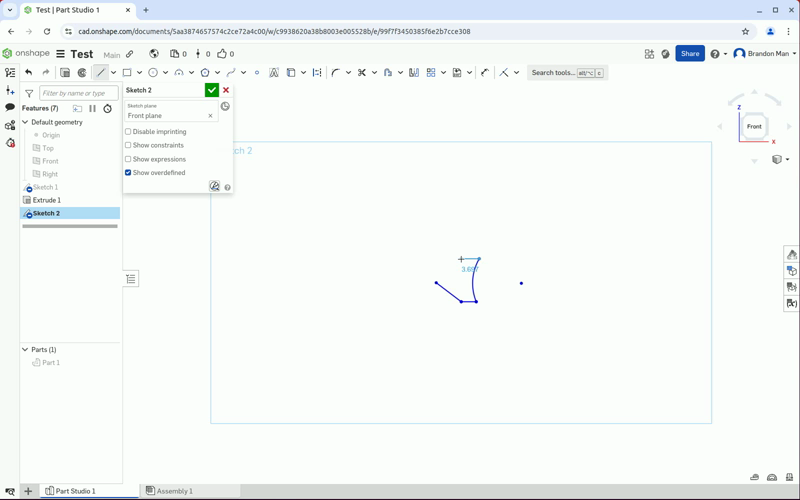
mouse_move(491, 258)
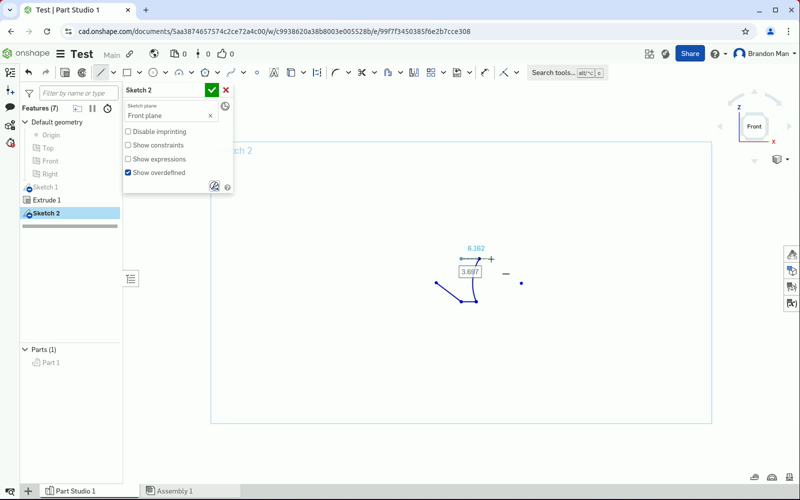
key_down(shift)
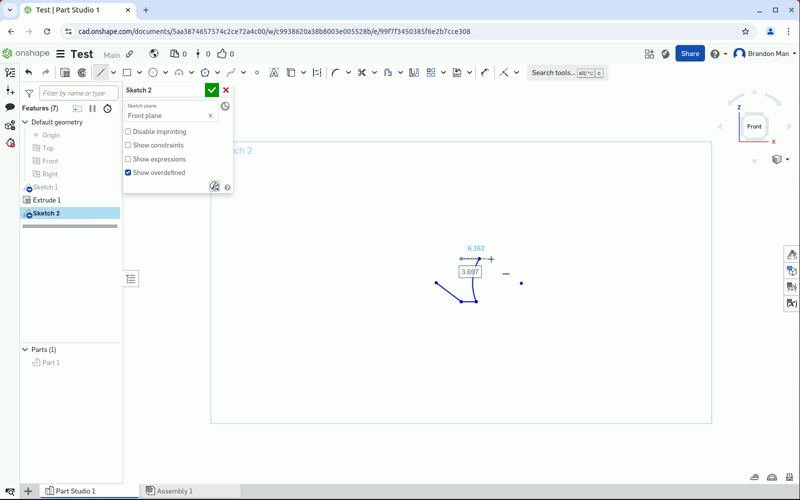
mouse_move(436, 282)
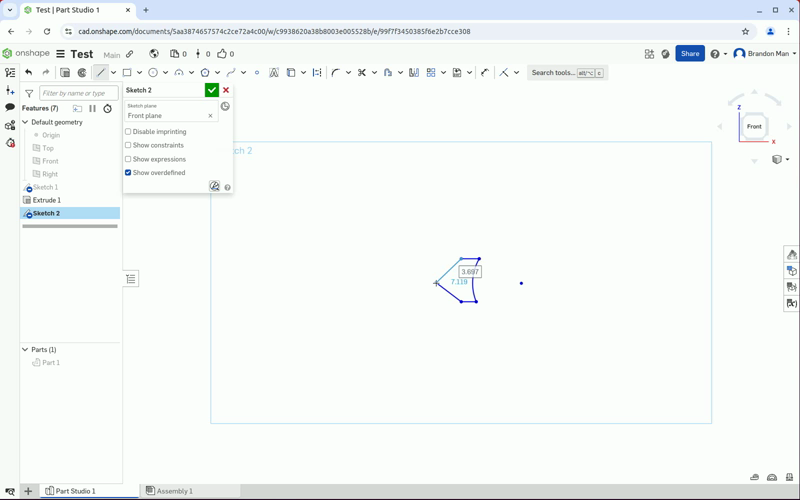
key_up(shift)
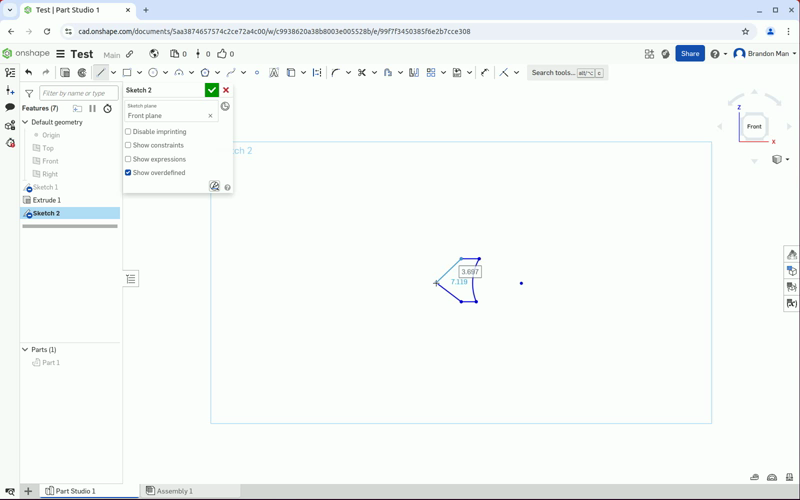
click(436, 282)
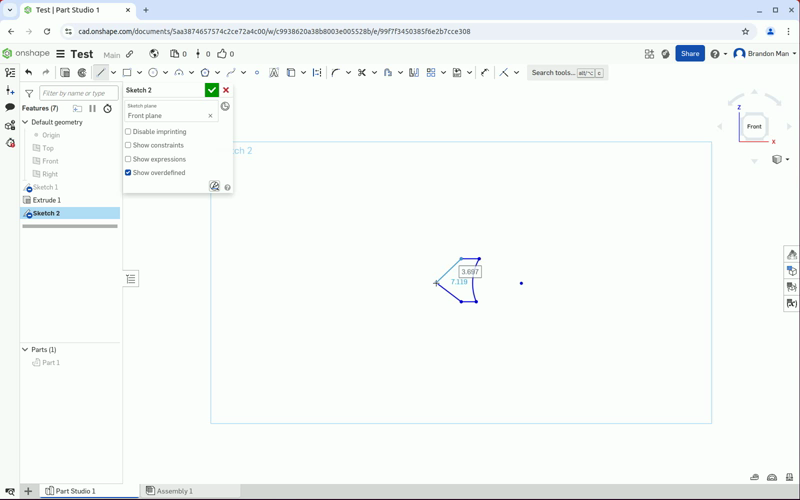
key(esc)
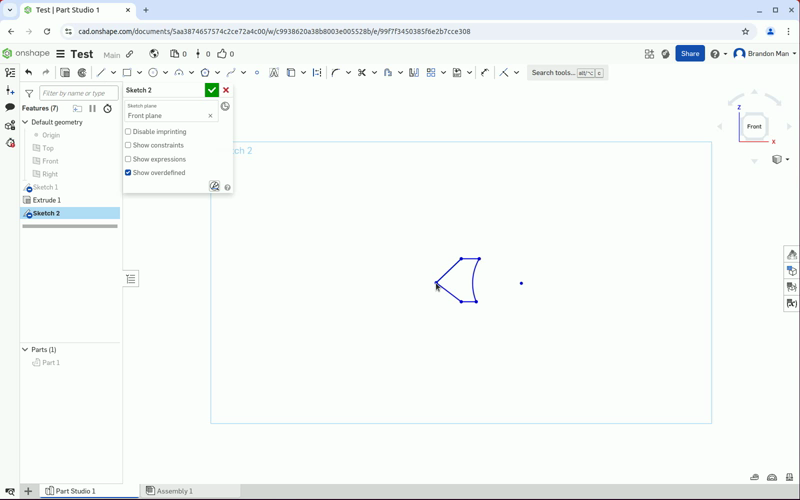
key(c)
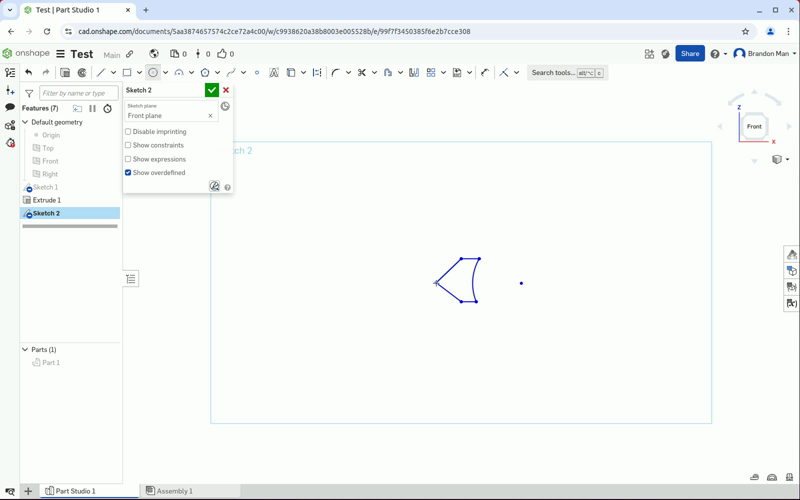
key_down(shift)
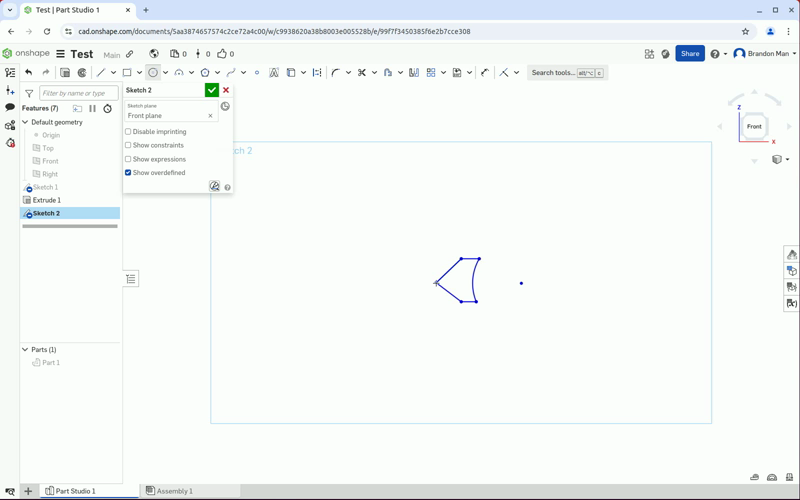
mouse_move(461, 282)
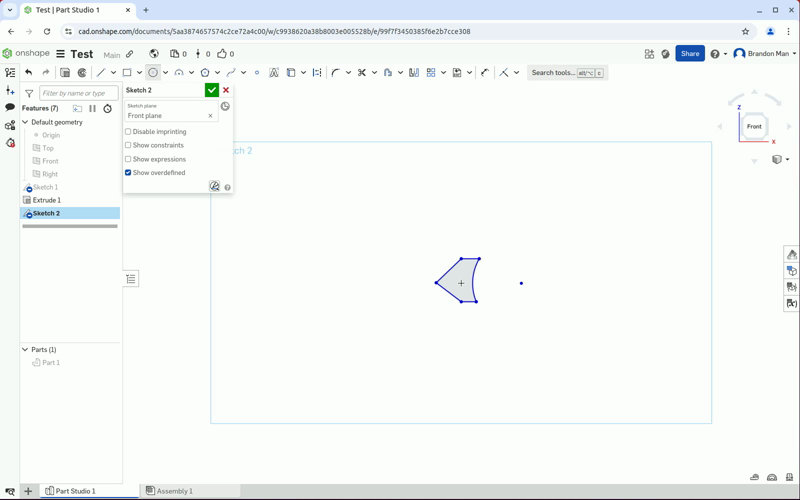
click(461, 282)
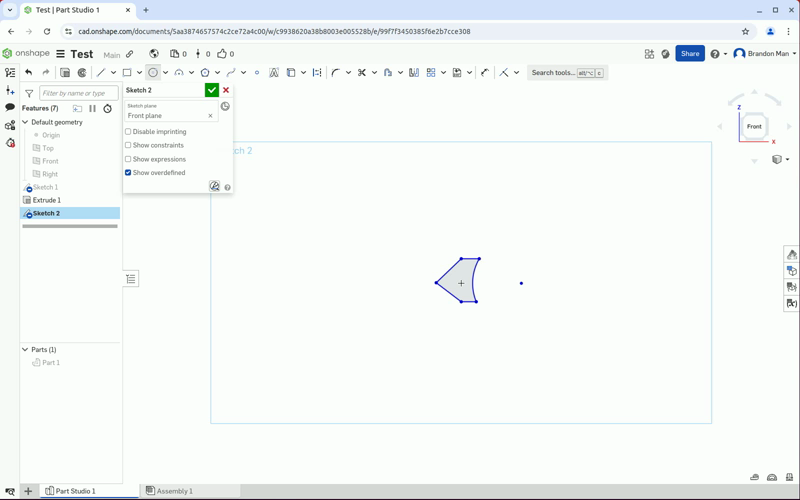
key_up(shift)
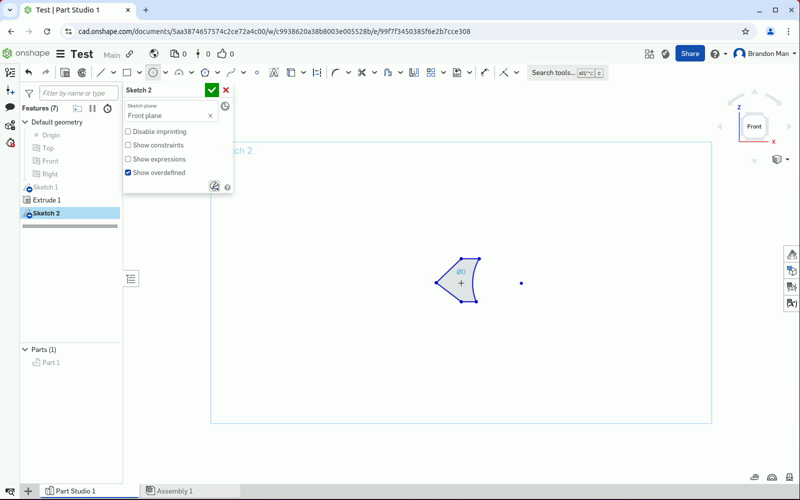
mouse_move(470, 282)
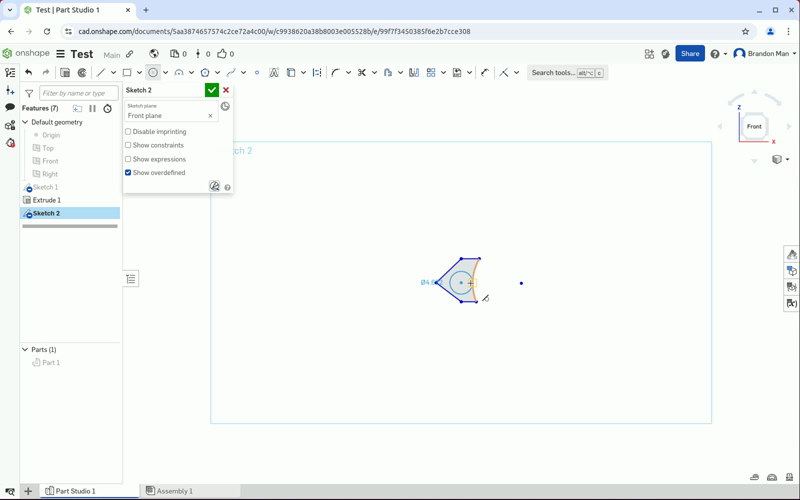
scroll(6)
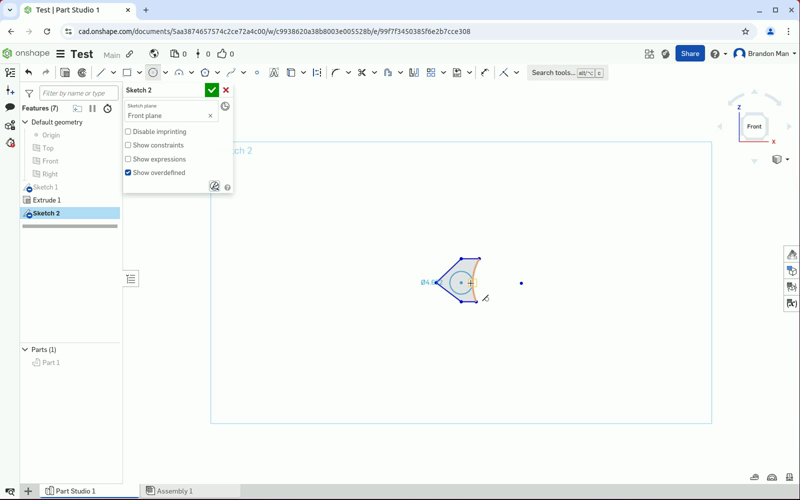
scroll(6)
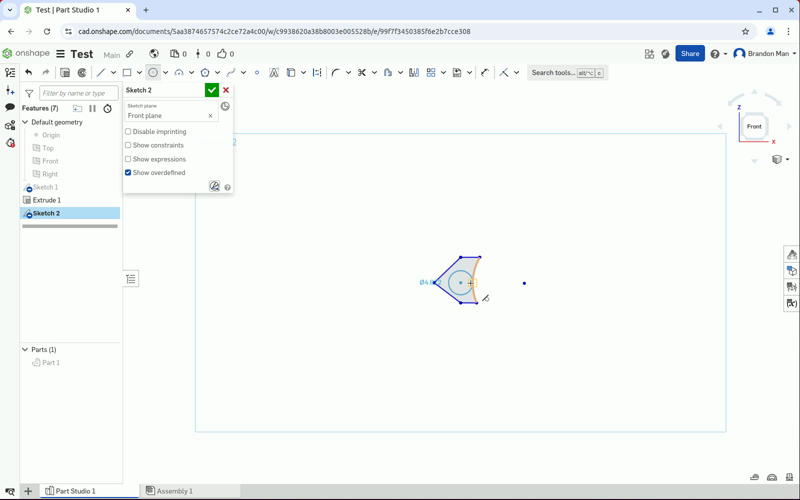
scroll(6)
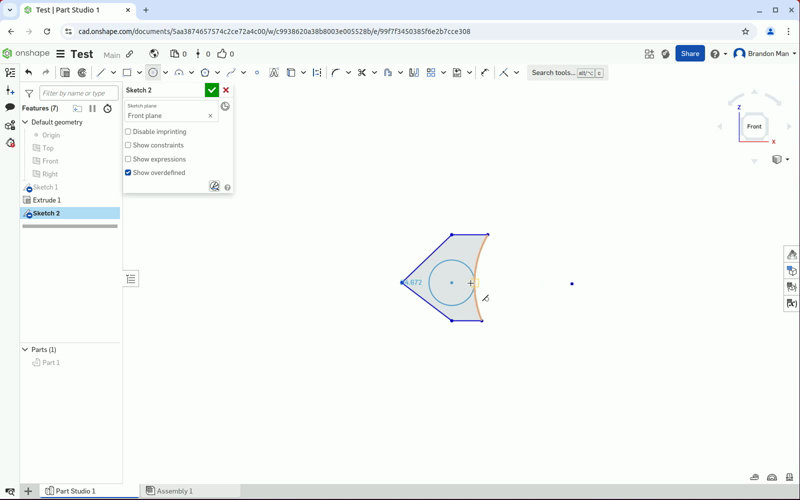
scroll(6)
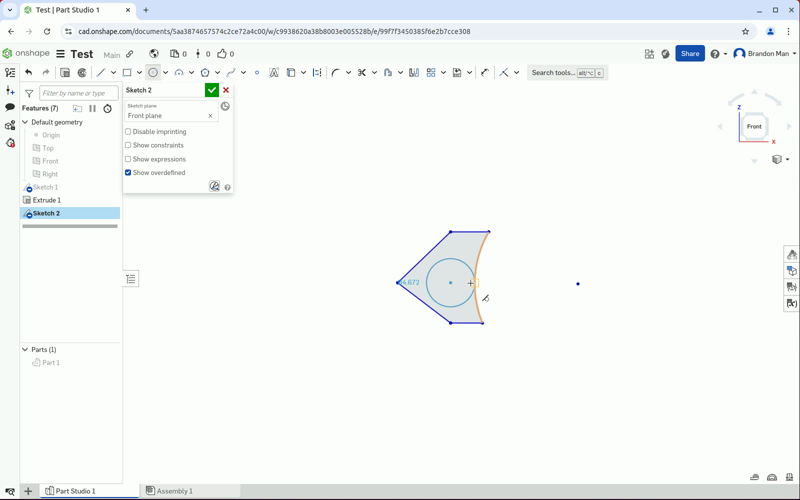
scroll(6)
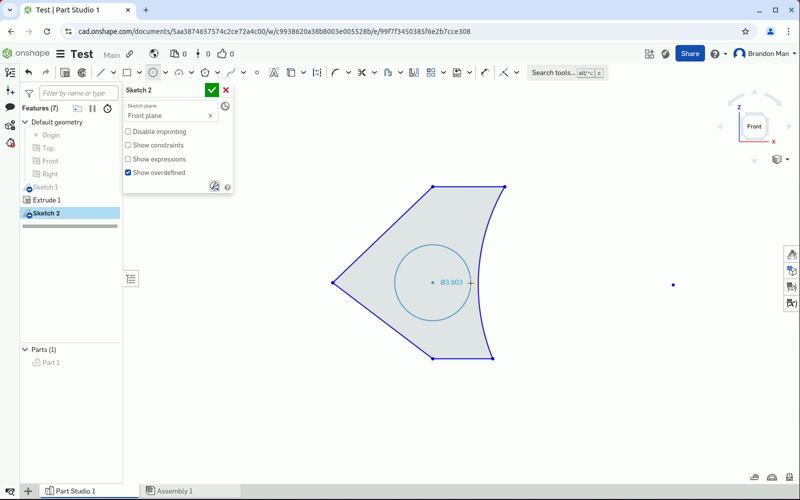
scroll(6)
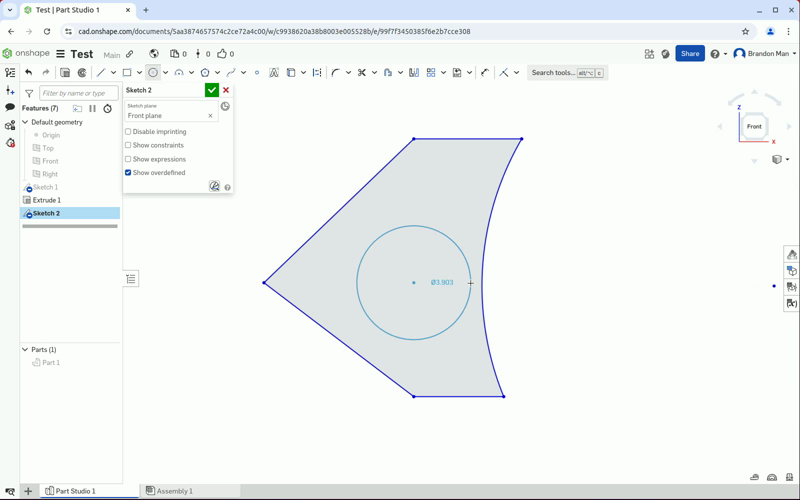
scroll(6)
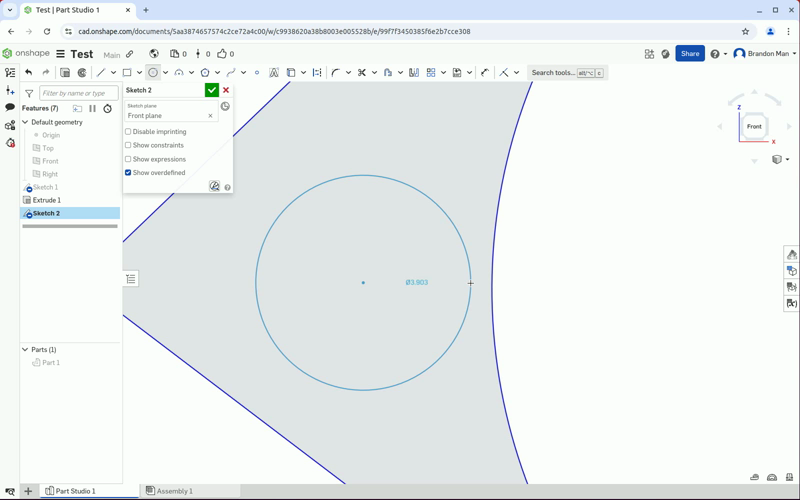
click(470, 282)
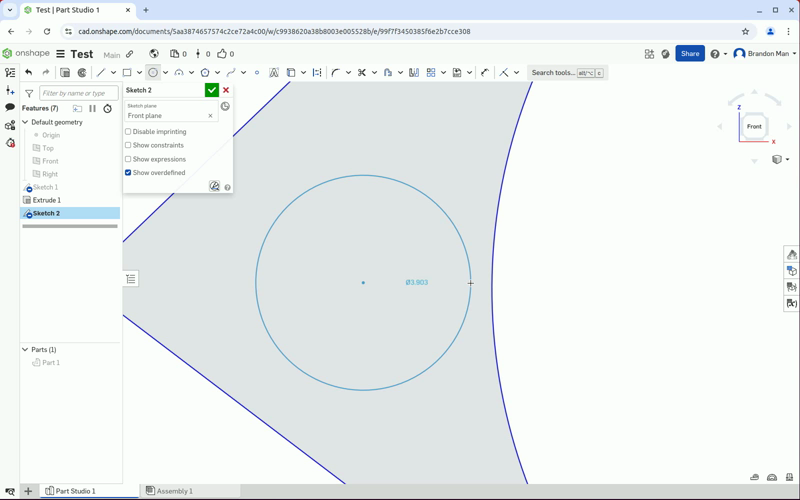
scroll(-6)
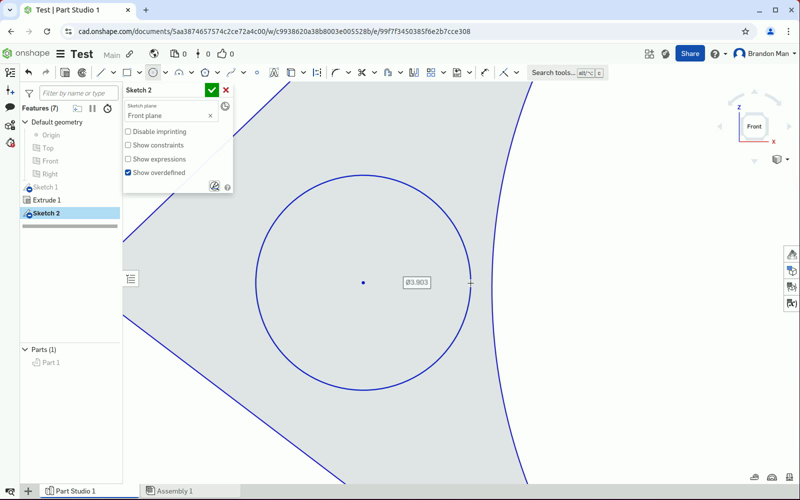
scroll(-6)
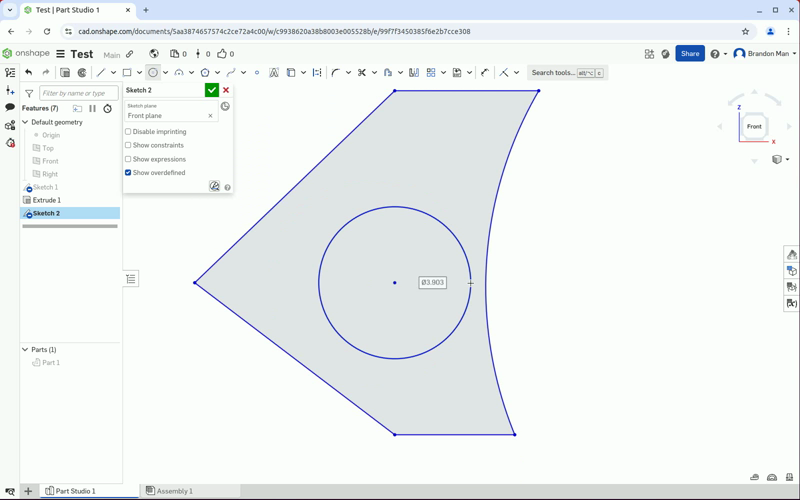
scroll(-6)
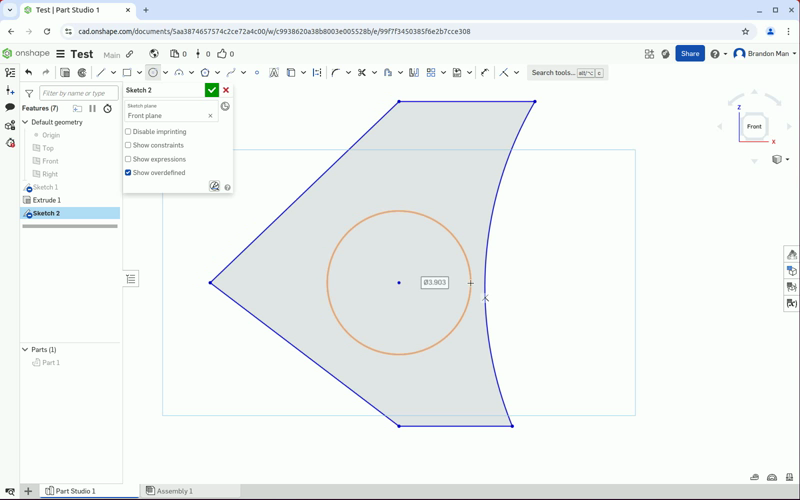
scroll(-6)
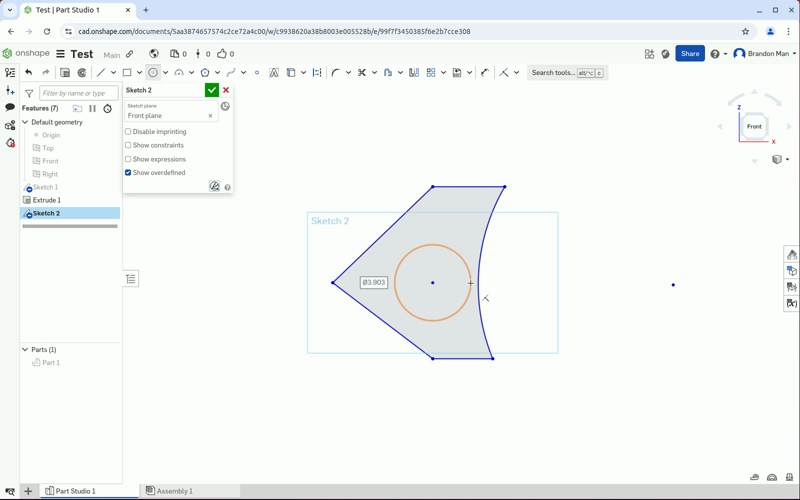
scroll(-6)
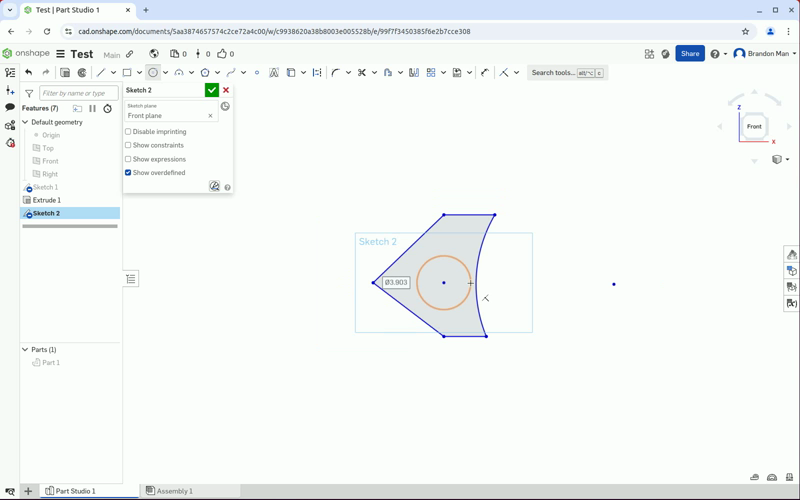
scroll(-6)
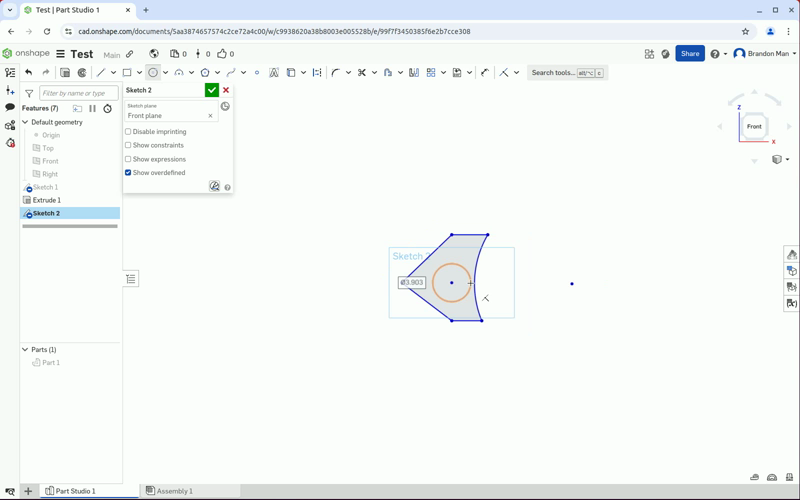
scroll(-6)
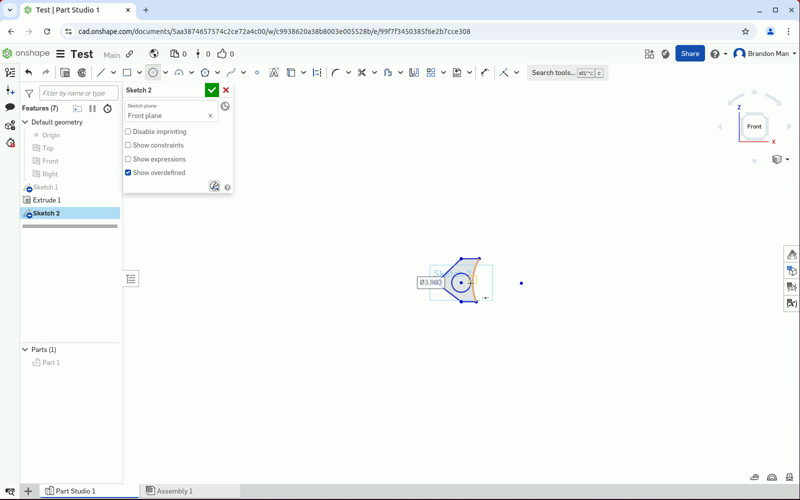
key(esc)
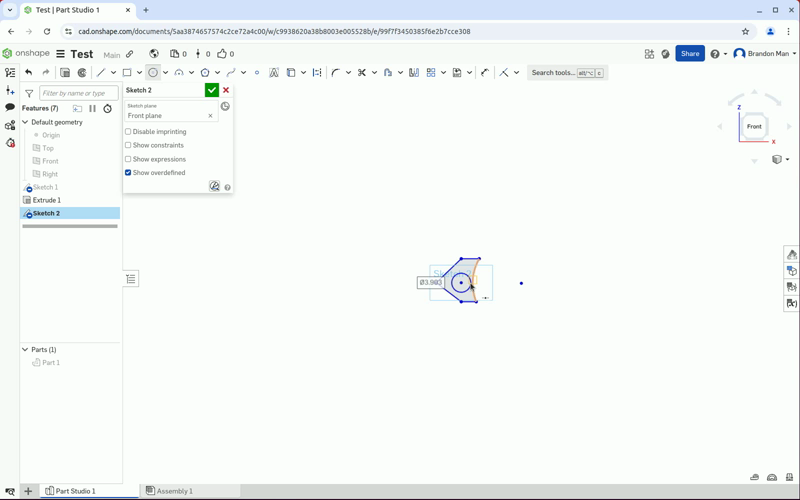
mouse_move(454, 270)
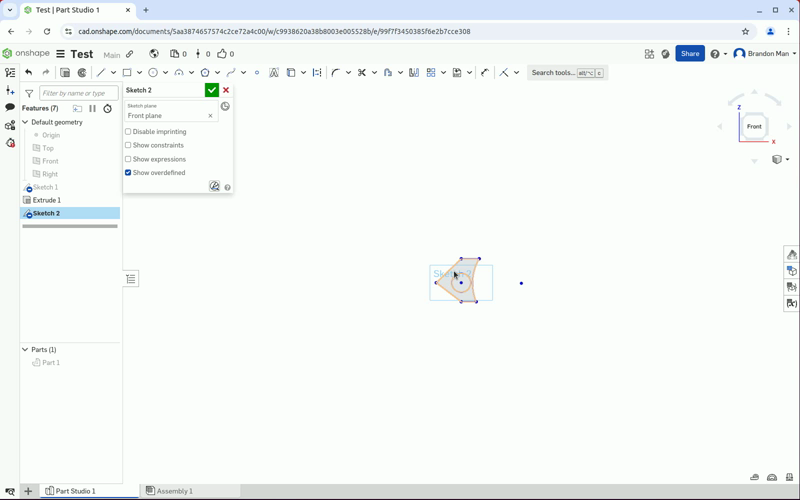
scroll(6)
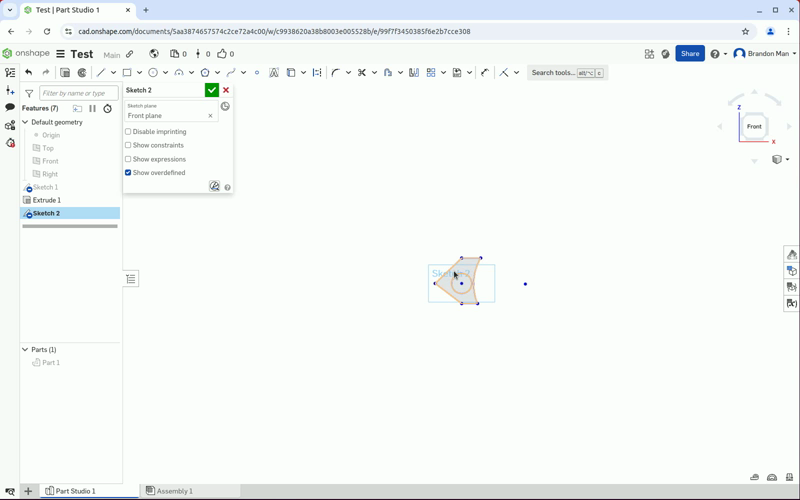
scroll(6)
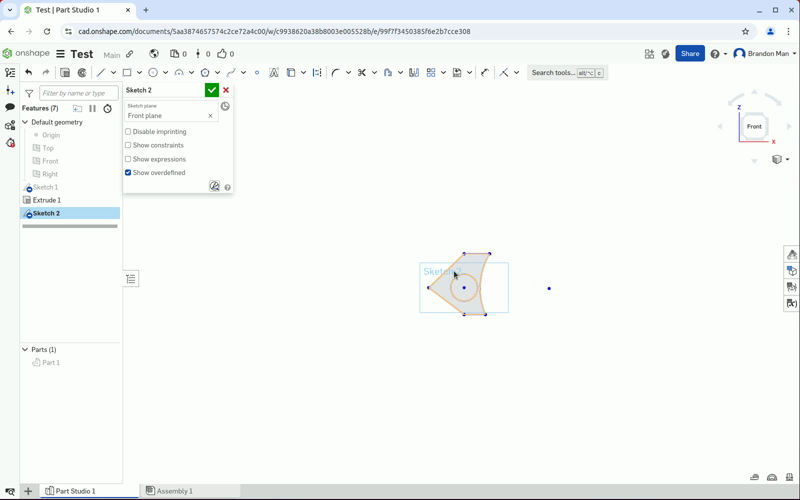
scroll(6)
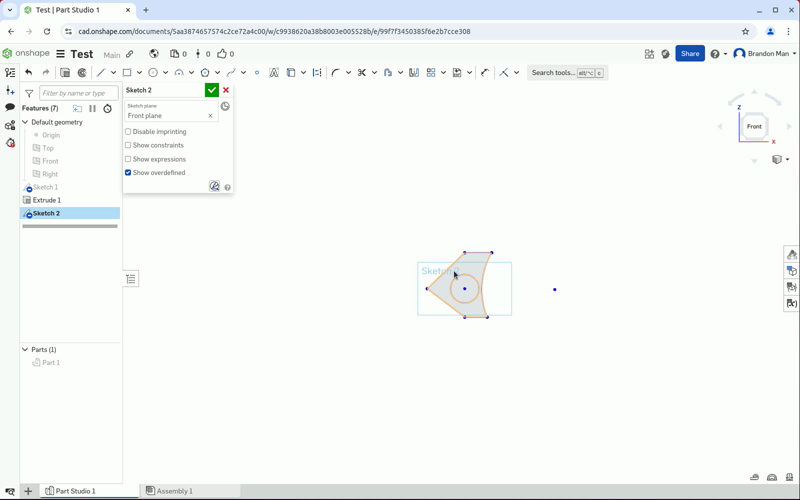
scroll(6)
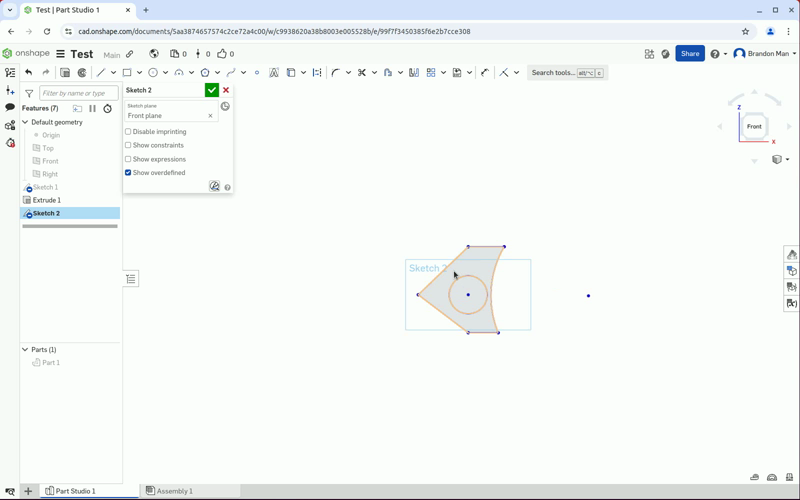
scroll(6)
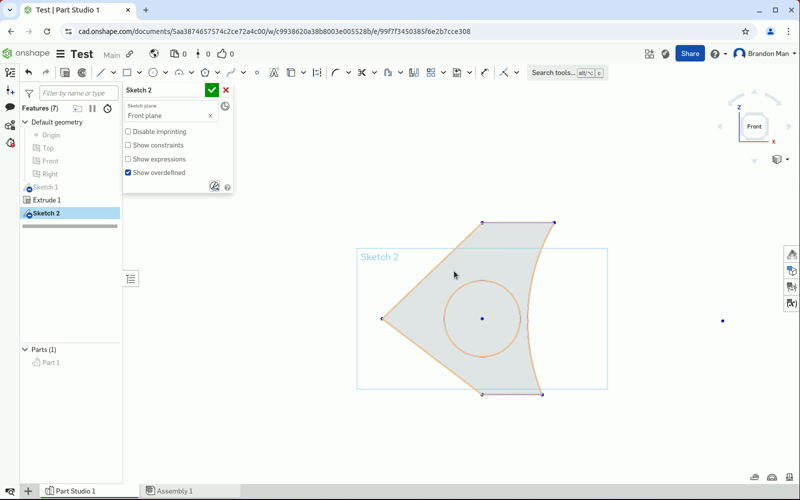
scroll(6)
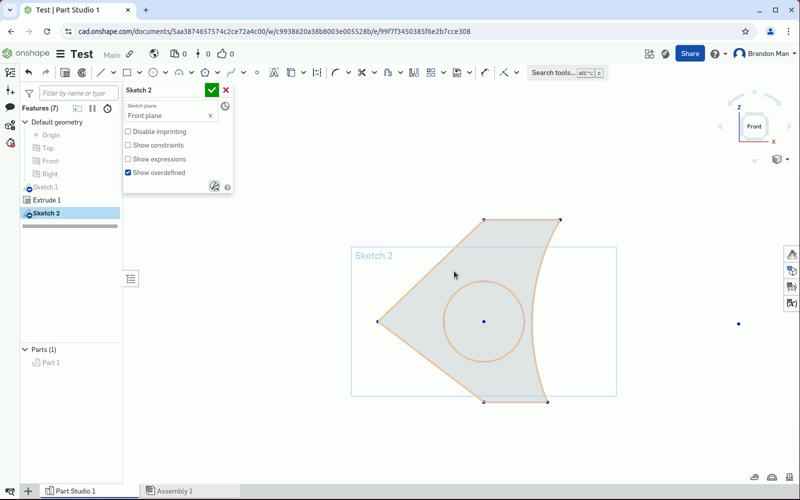
scroll(6)
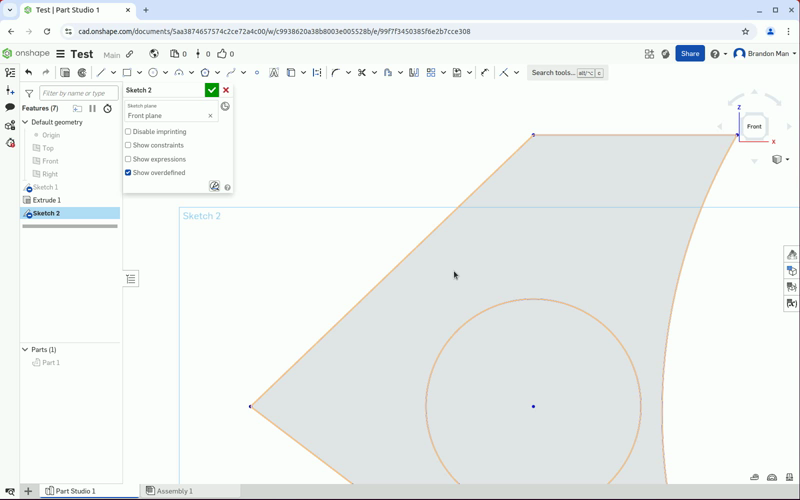
click(454, 270)
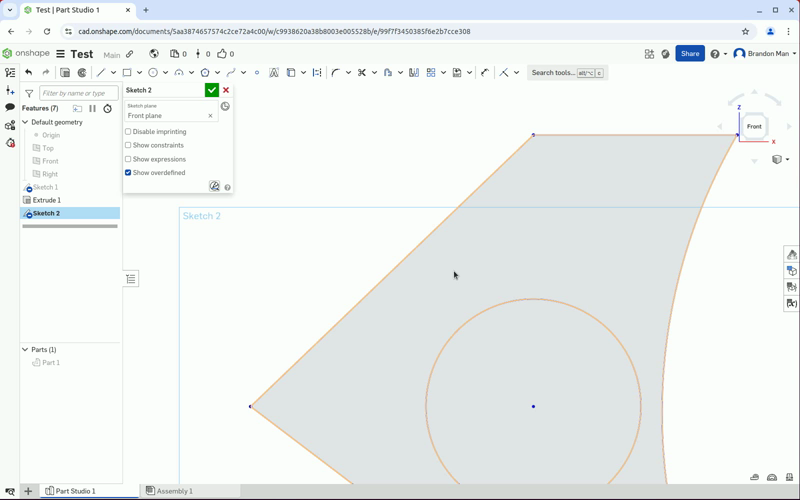
scroll(-6)
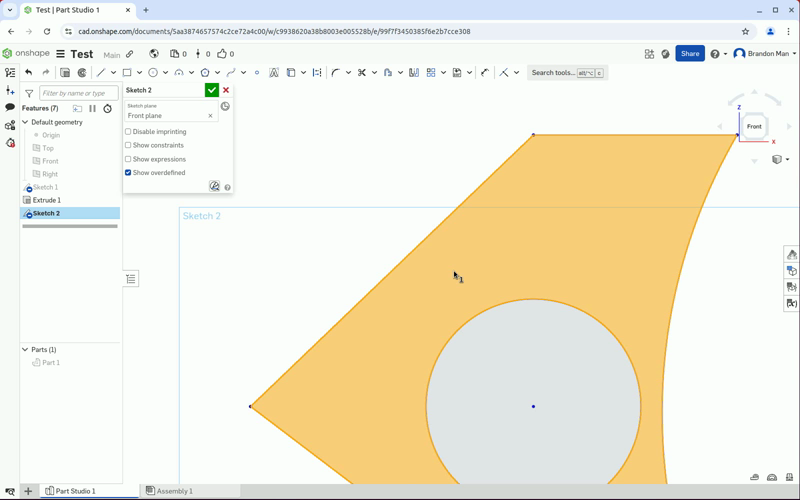
scroll(-6)
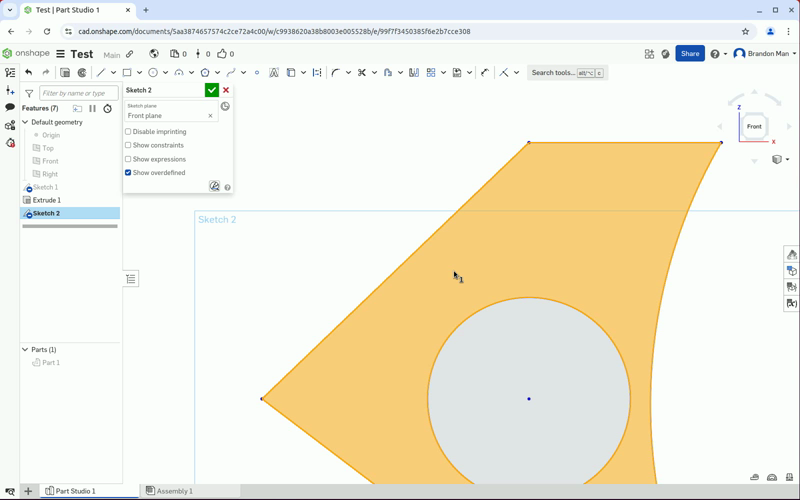
scroll(-6)
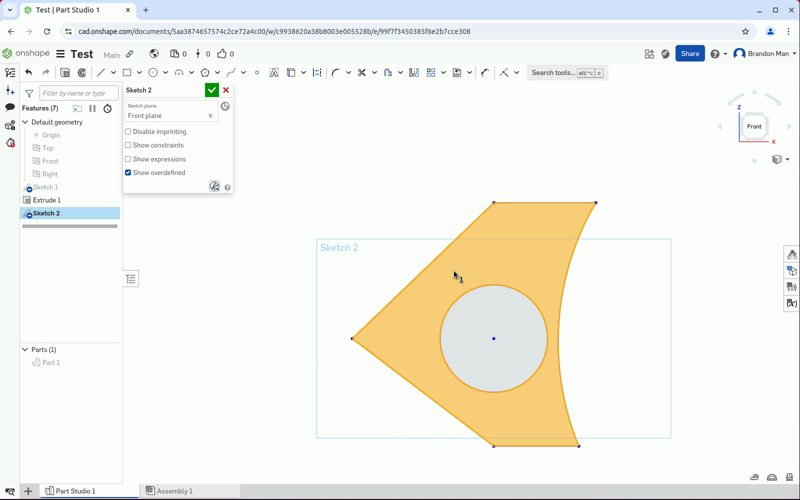
scroll(-6)
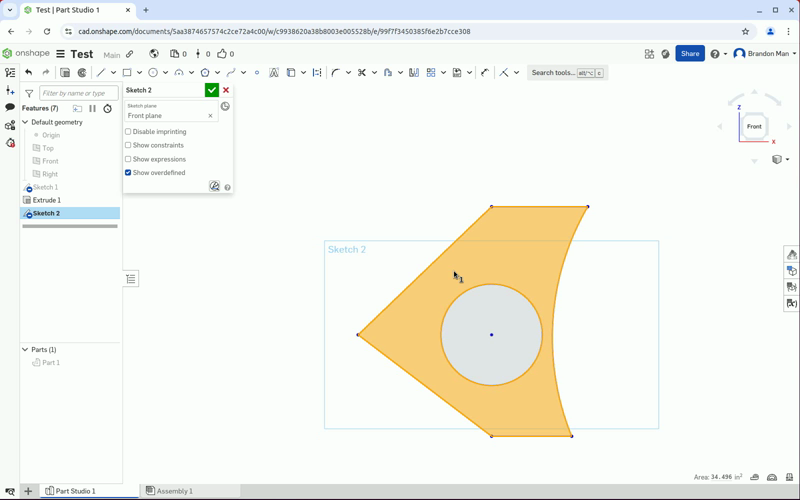
scroll(-6)
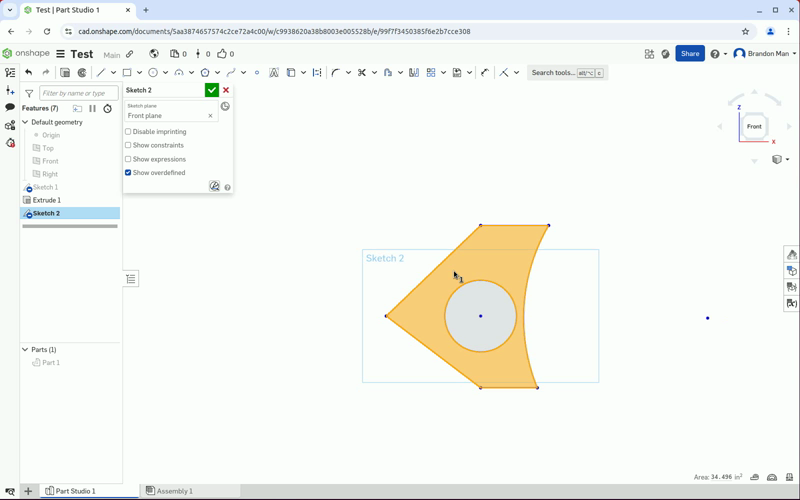
scroll(-6)
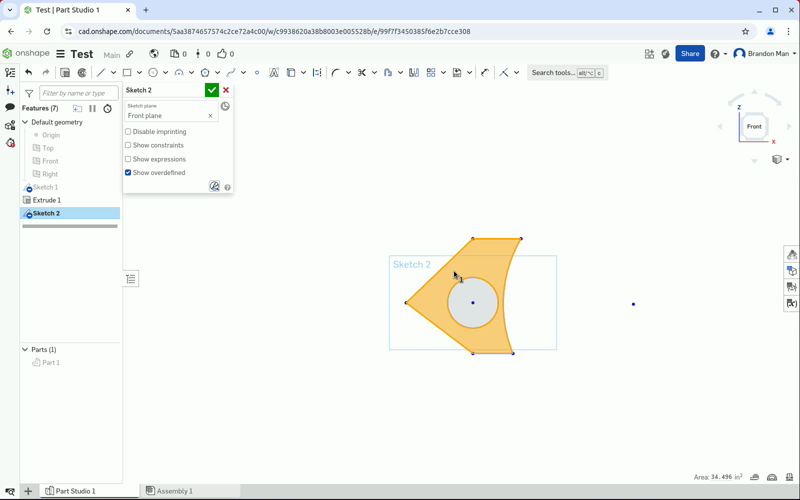
scroll(-6)
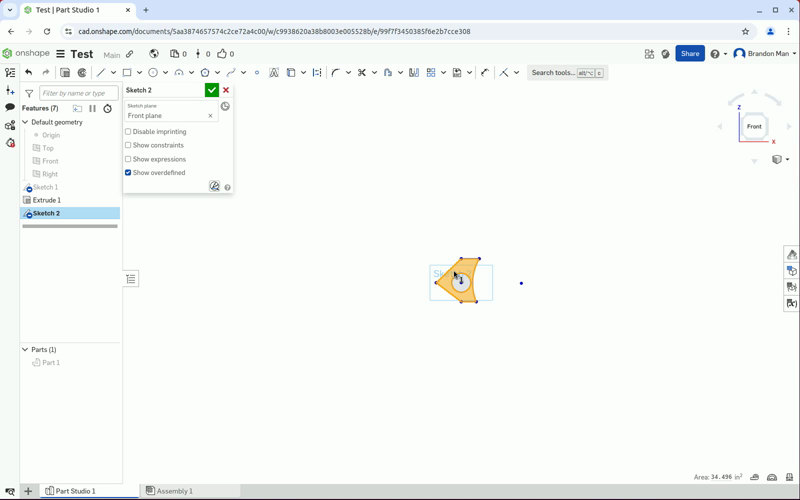
mouse_move(73, 352)
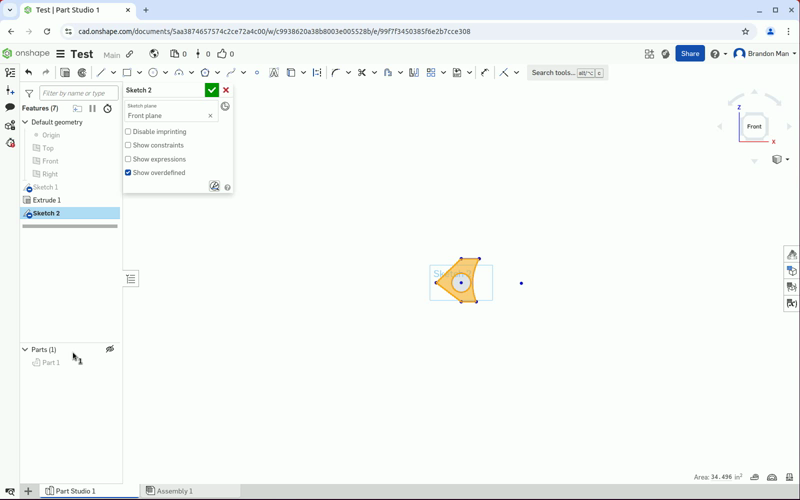
key(shift+y)
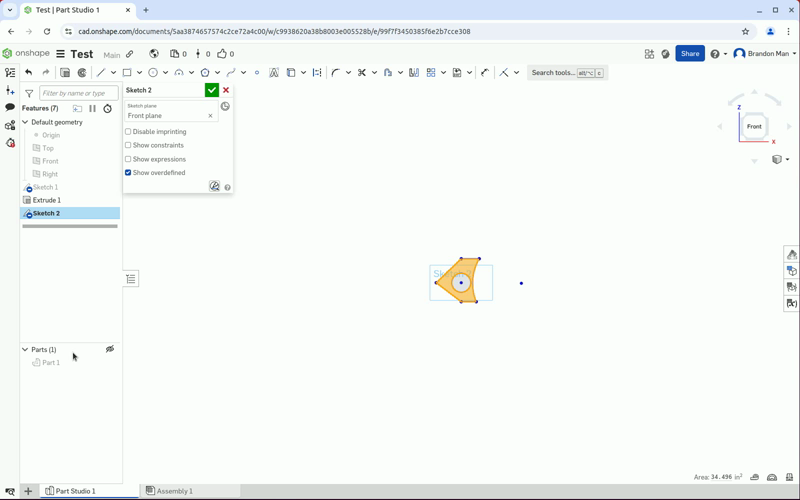
key(shift+e)
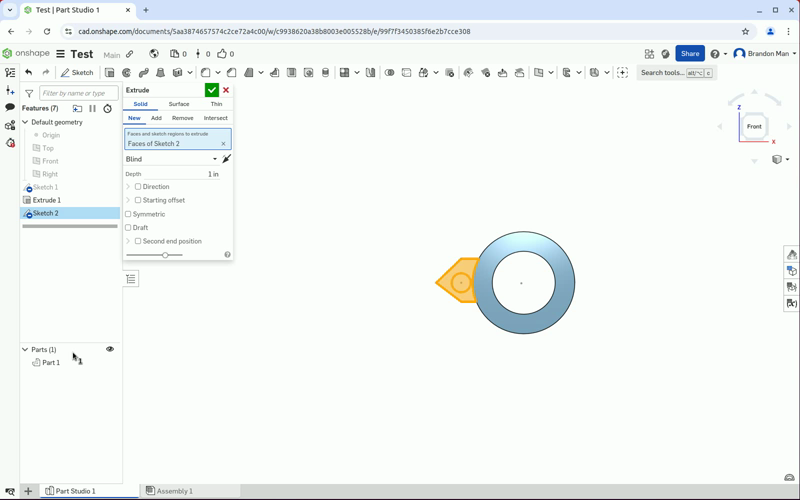
mouse_move(143, 106)
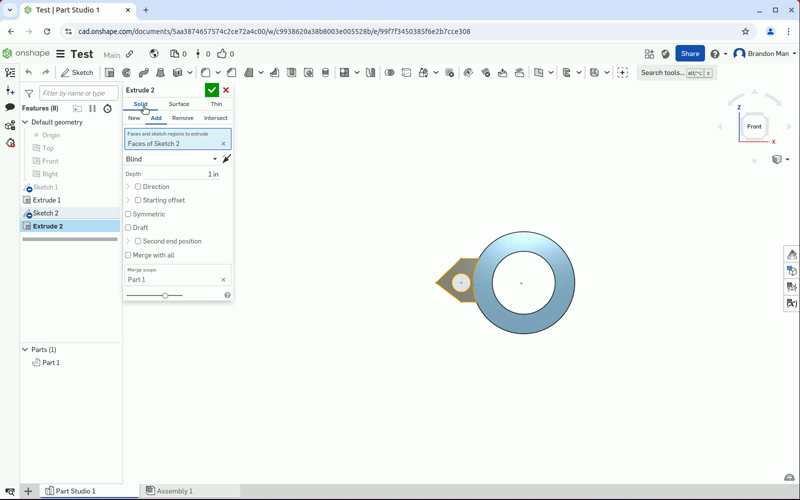
click(143, 106)
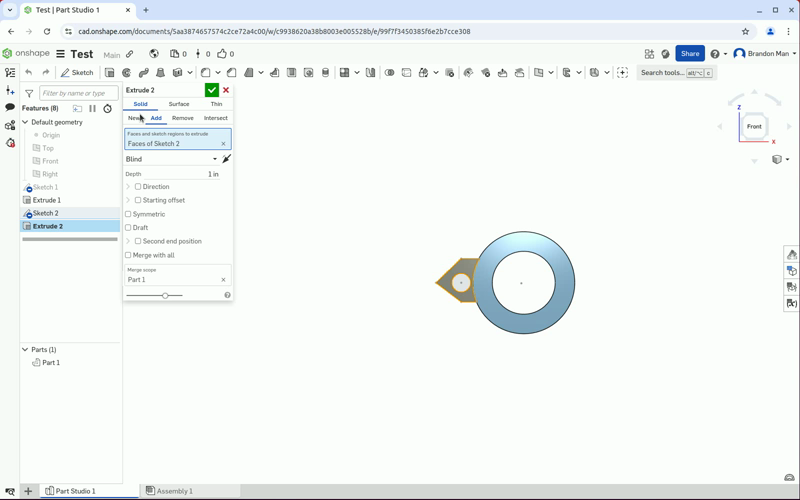
mouse_move(137, 120)
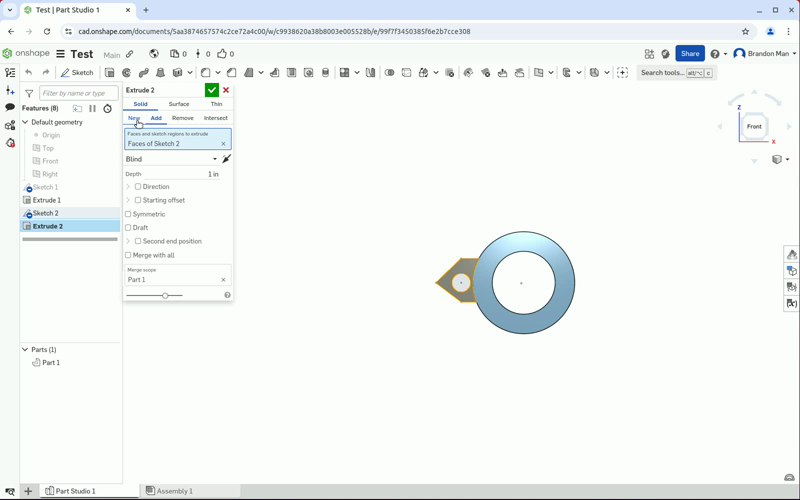
click(137, 120)
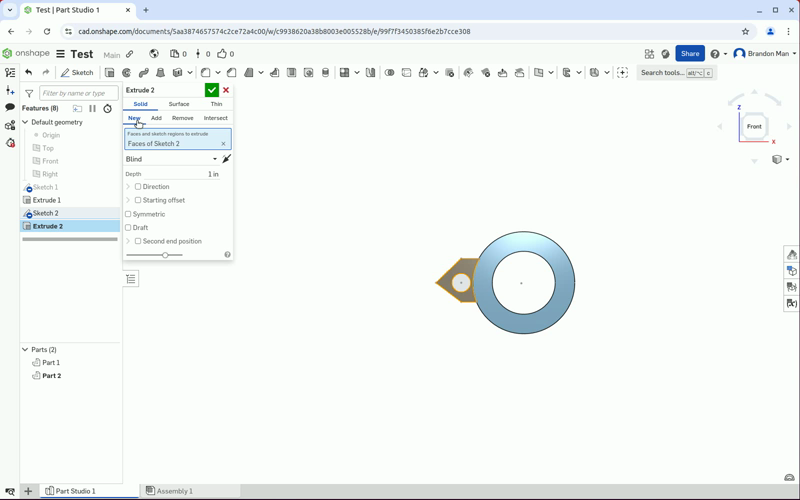
key(tab, 4)
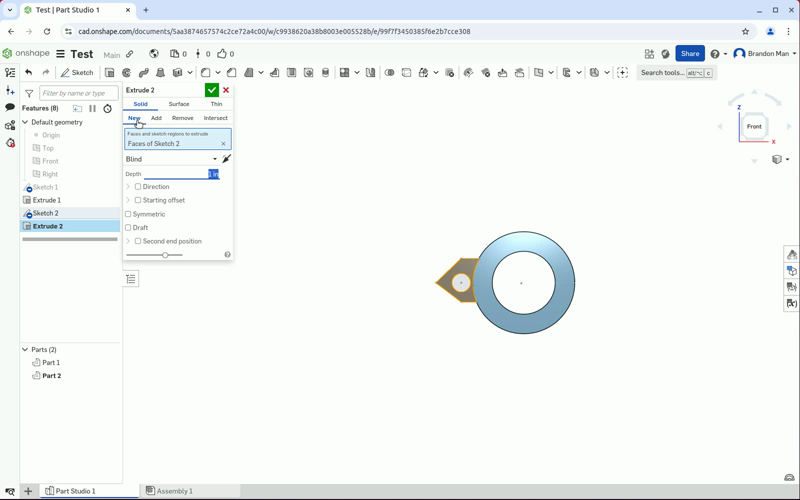
text(0.963)
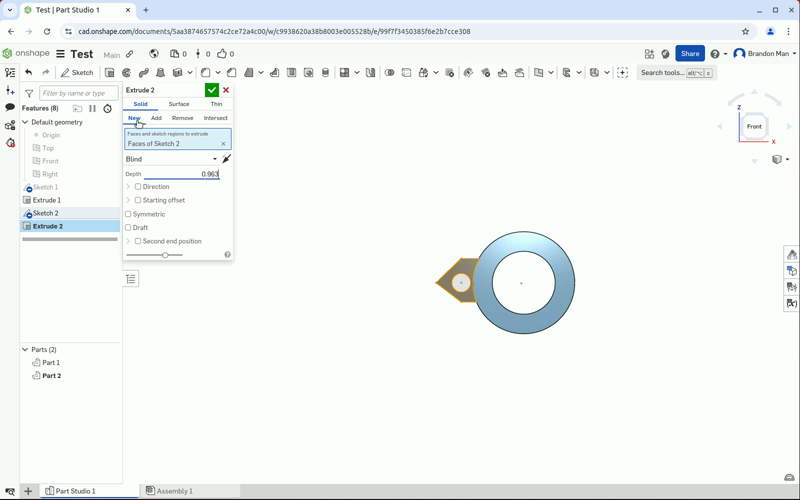
key(enter)
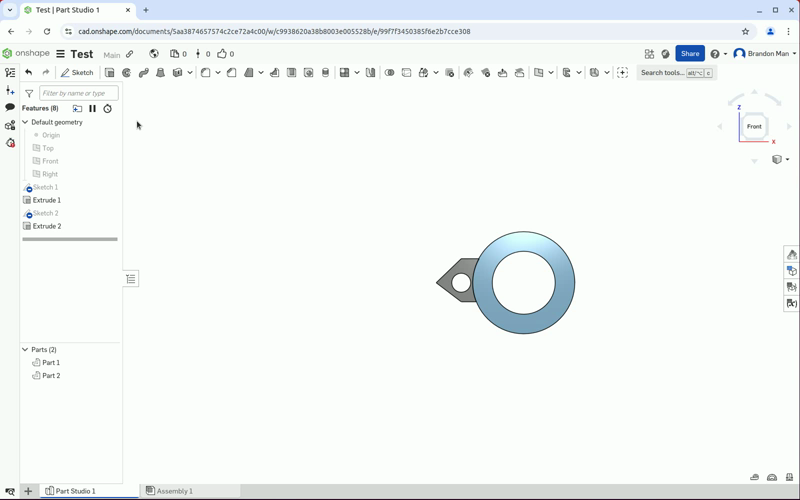
key(shift+h)
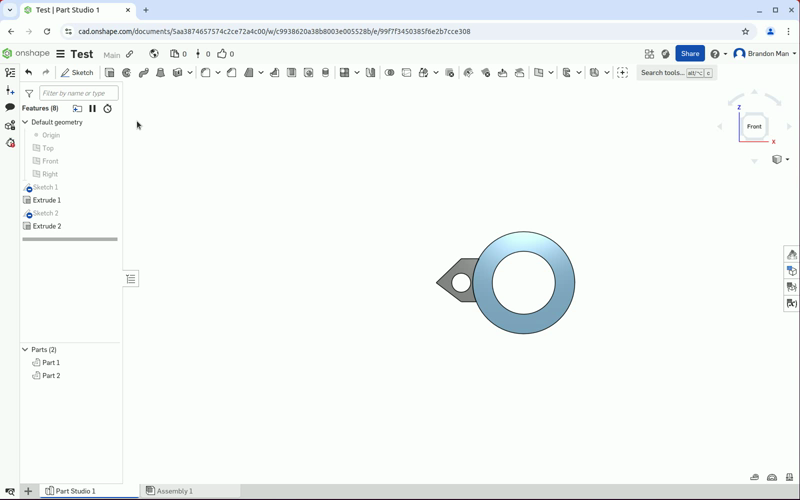
key(shift+h)
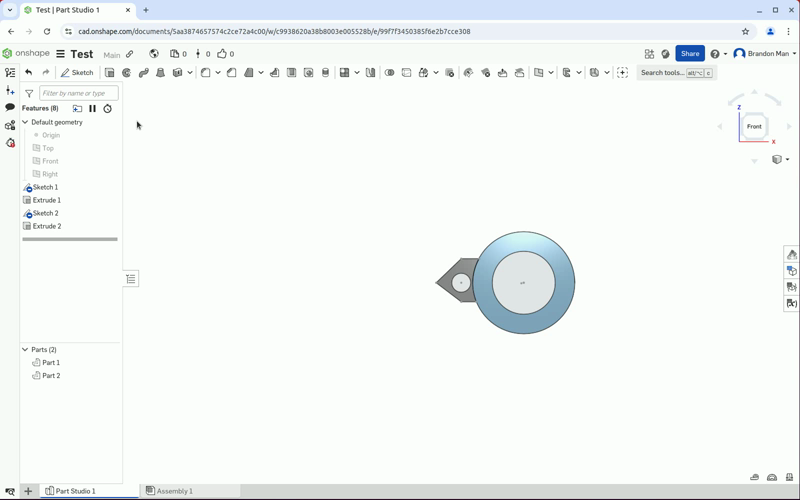
key(shift+7)
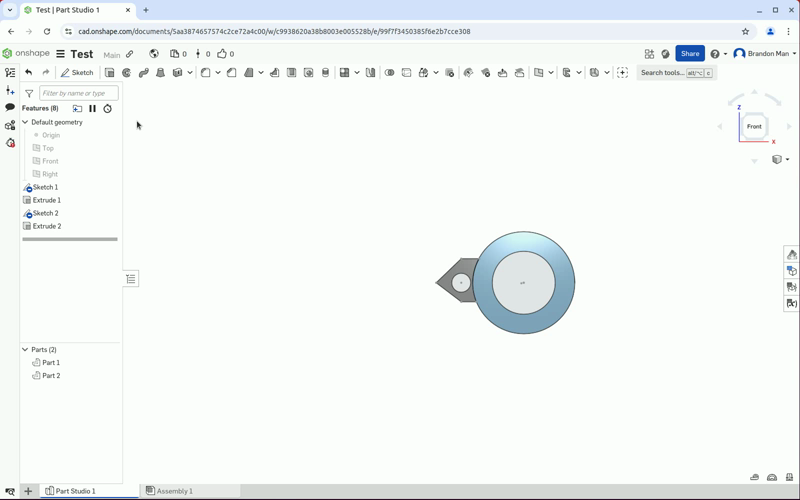
key(left, 2)
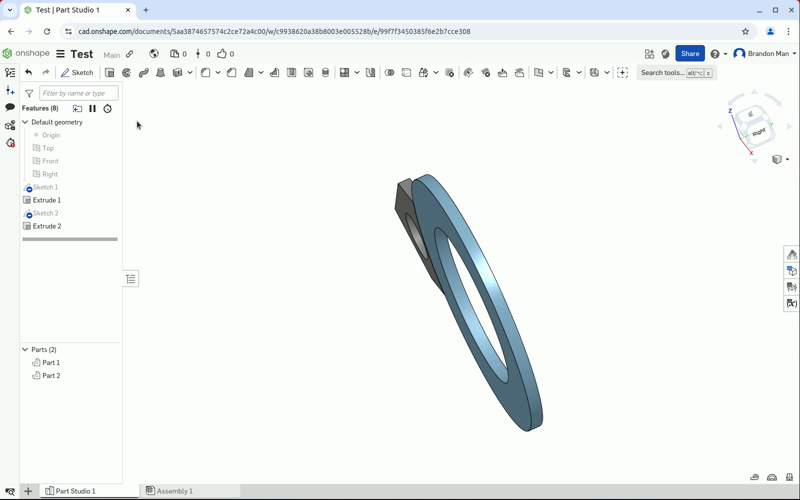
key(down, 2)
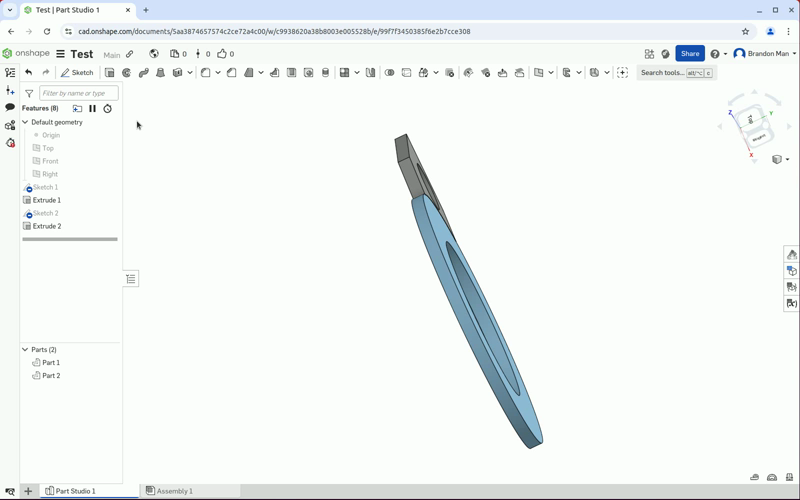
key(up, 2)
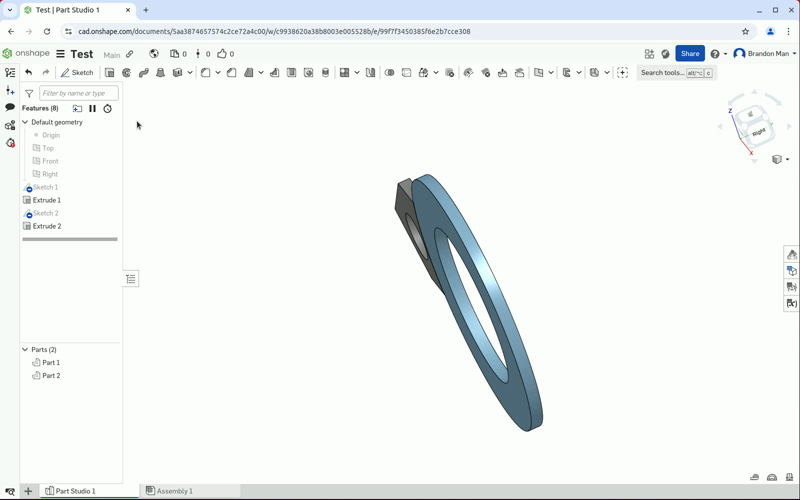
key(right, 2)
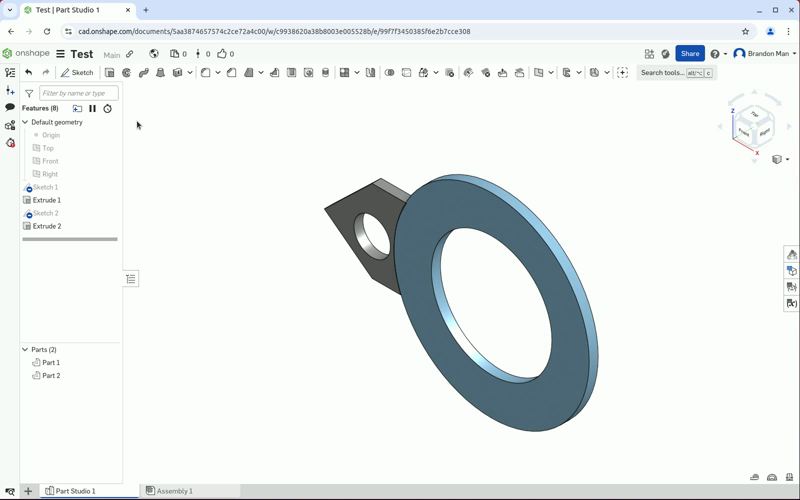
mouse_move(73, 189)
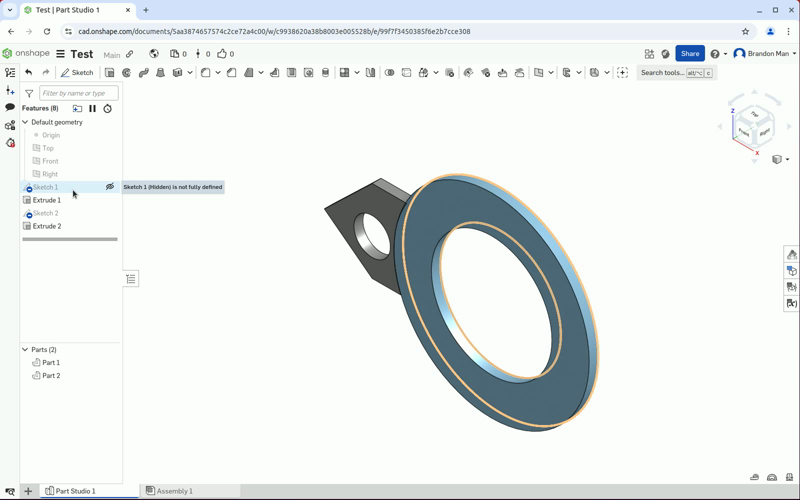
click(73, 189)